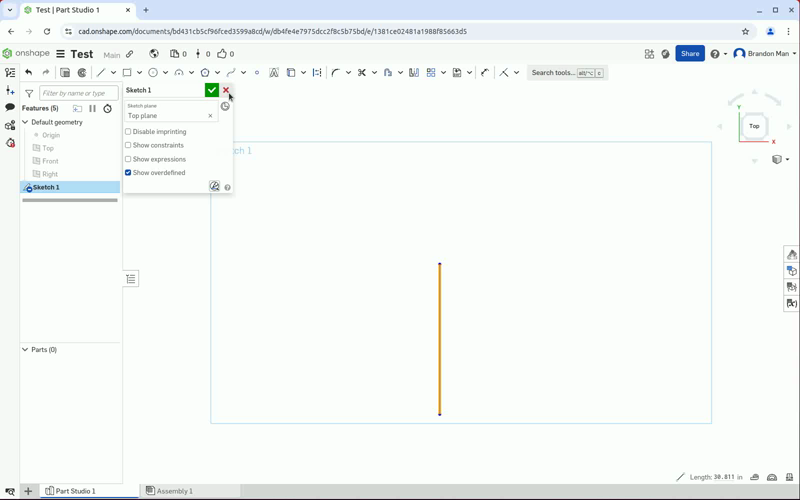
key(shift+h)
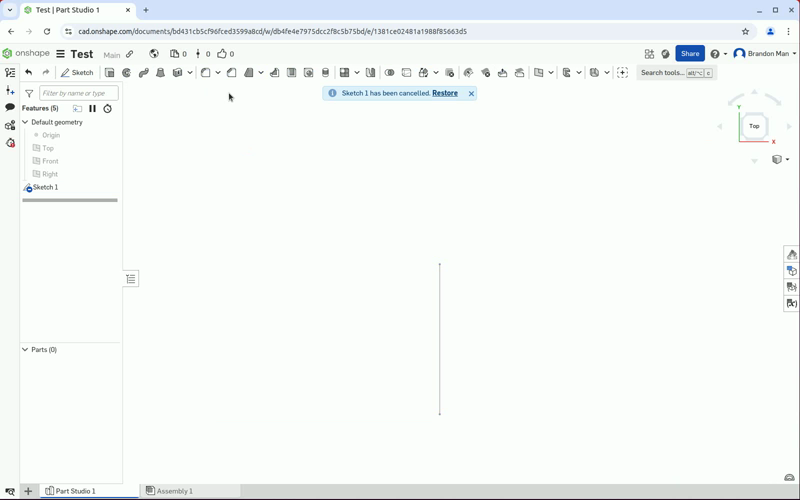
key(shift+s)
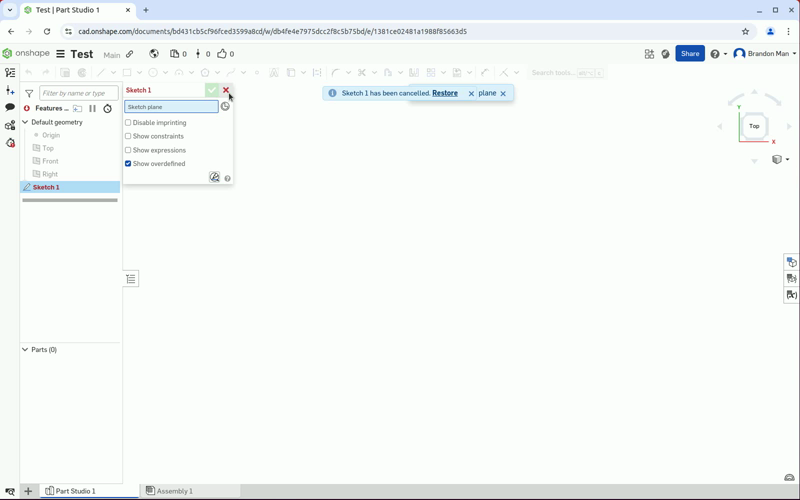
mouse_move(73, 150)
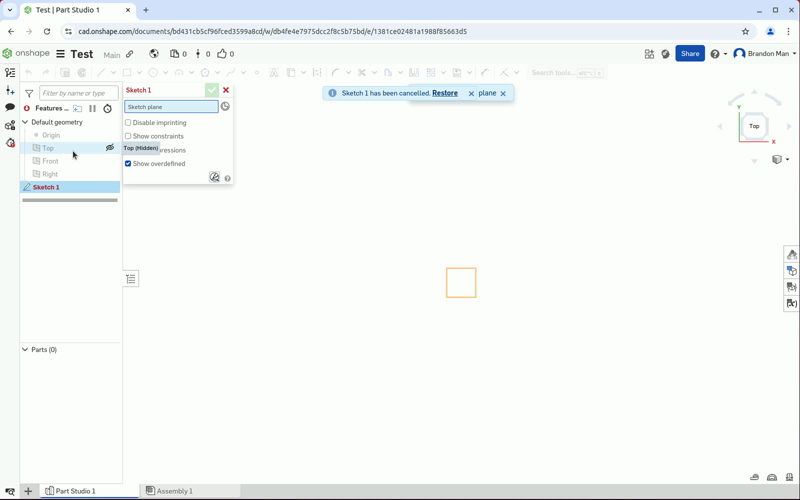
click(73, 150)
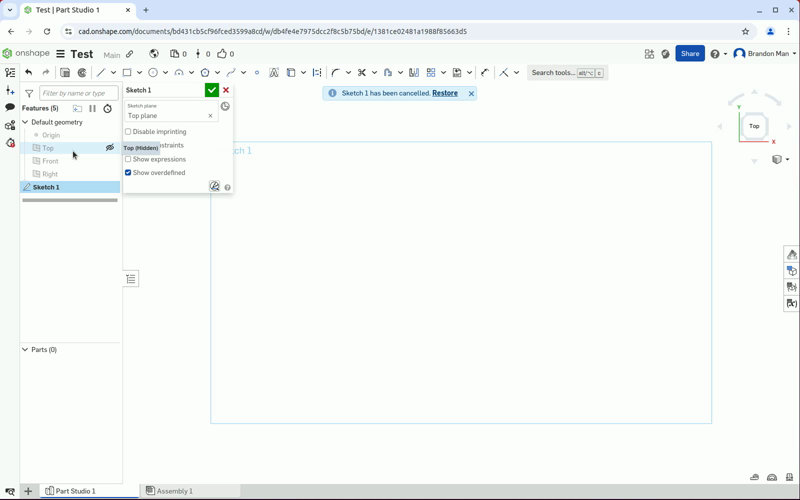
mouse_move(73, 352)
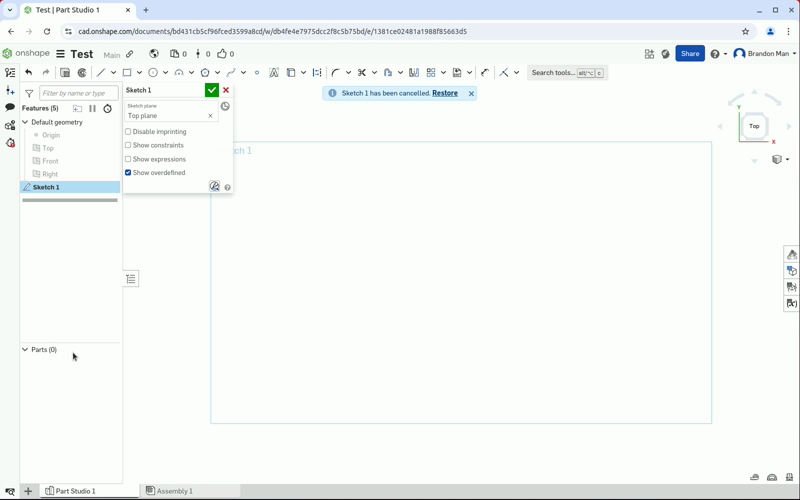
key(y)
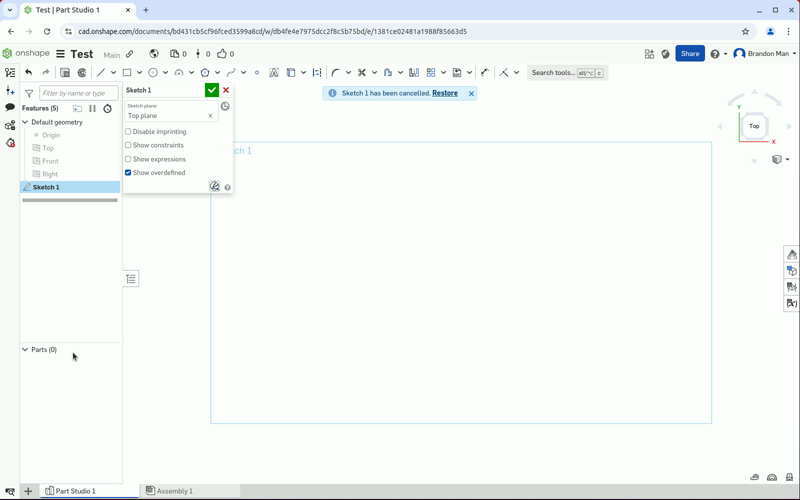
key(l)
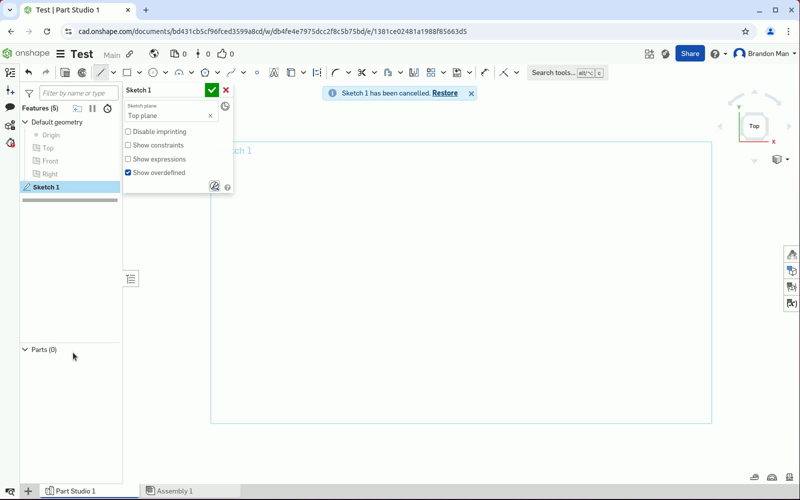
key_down(shift)
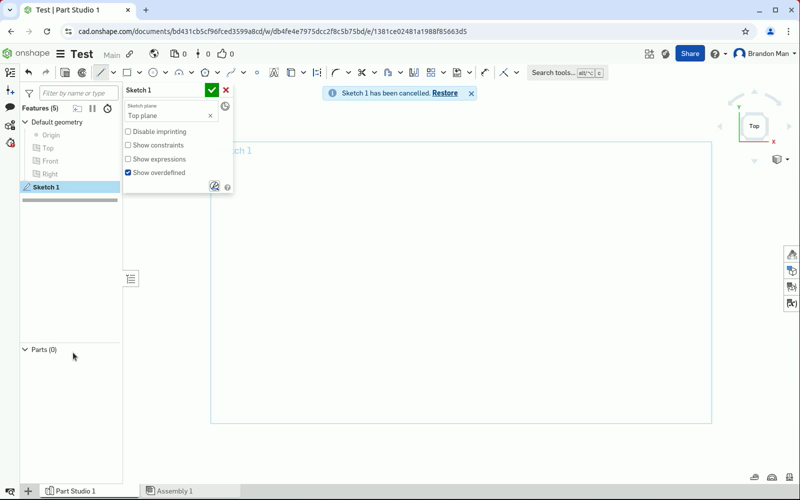
mouse_move(348, 351)
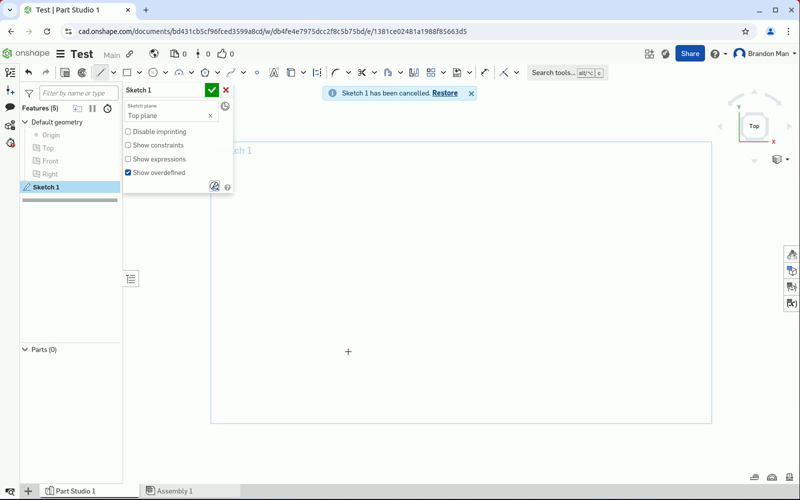
click(348, 351)
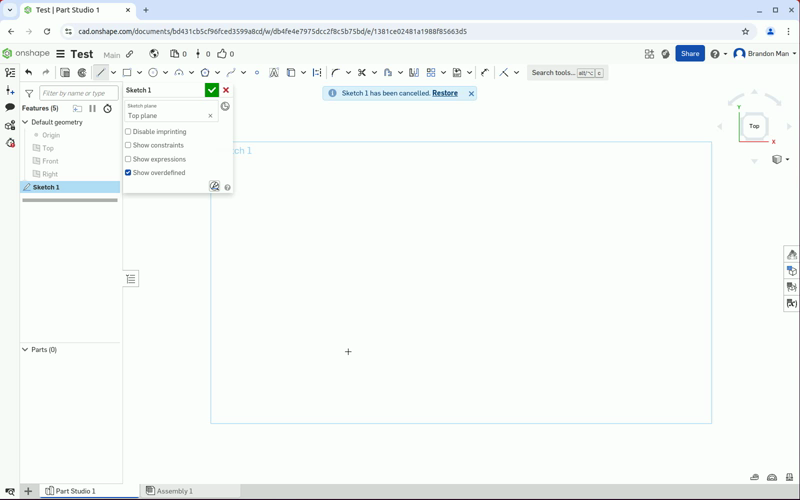
key_up(shift)
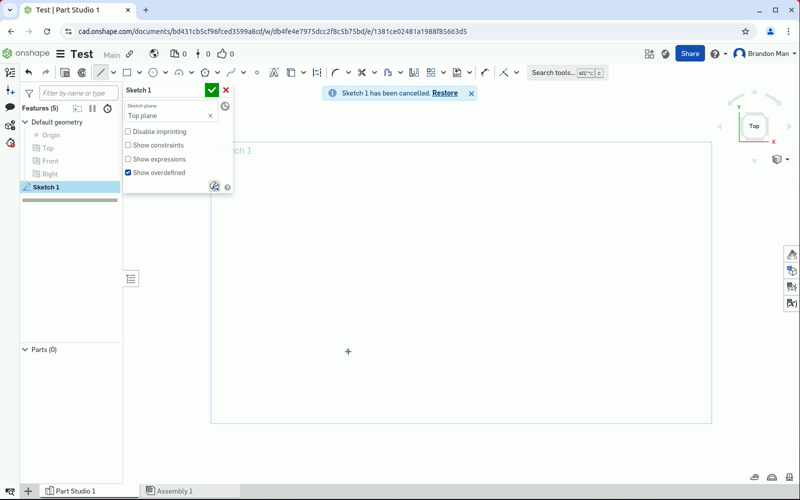
key_down(shift)
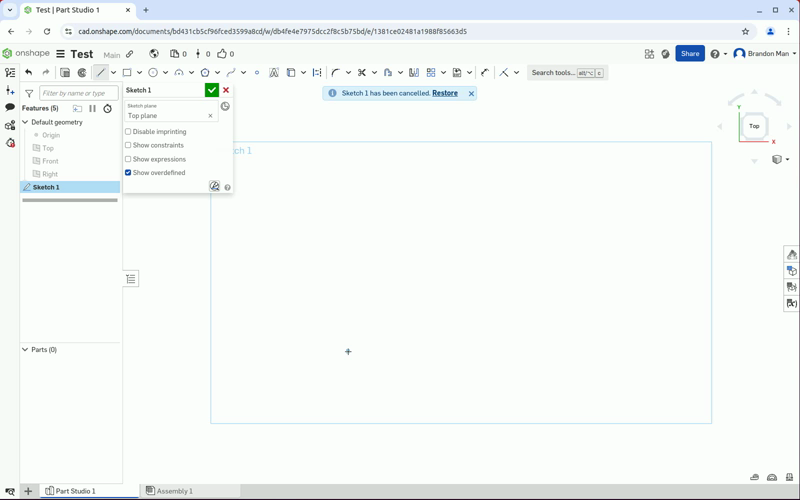
mouse_move(572, 351)
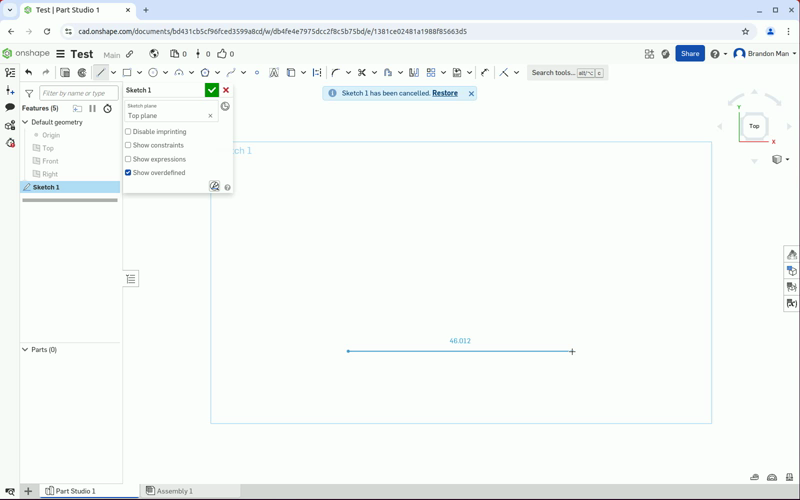
click(572, 351)
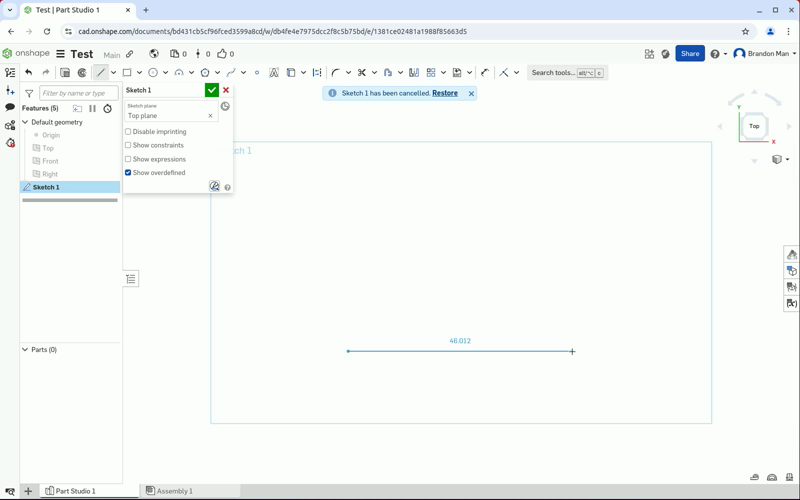
key_up(shift)
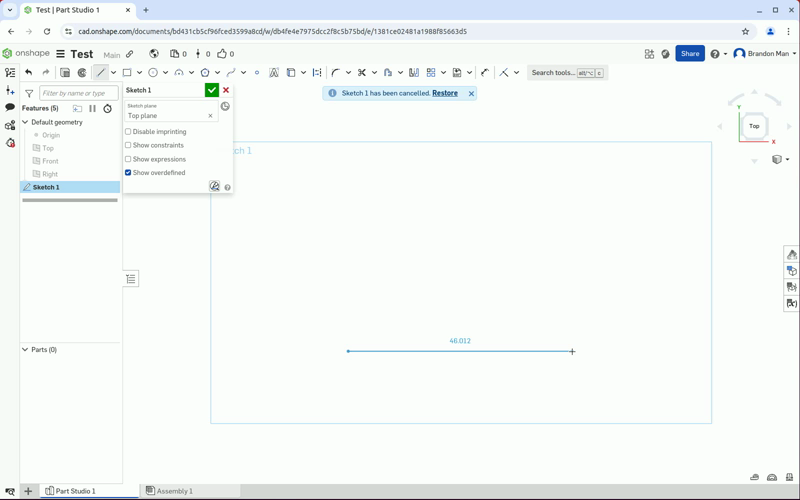
key_down(shift)
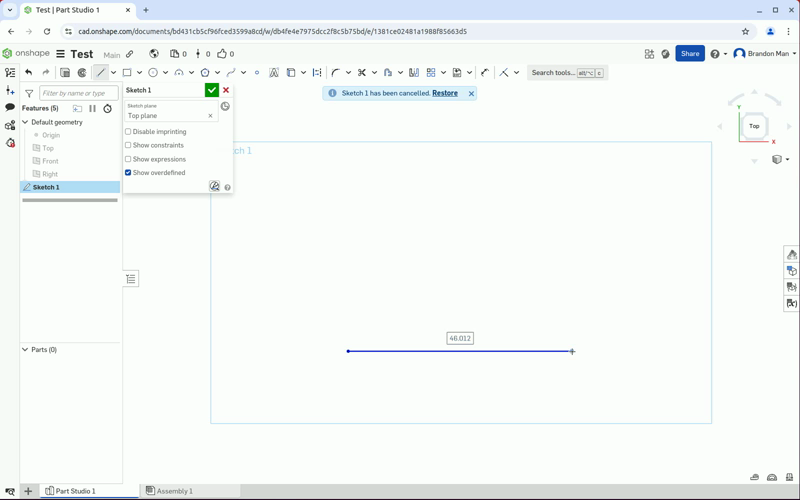
mouse_move(572, 216)
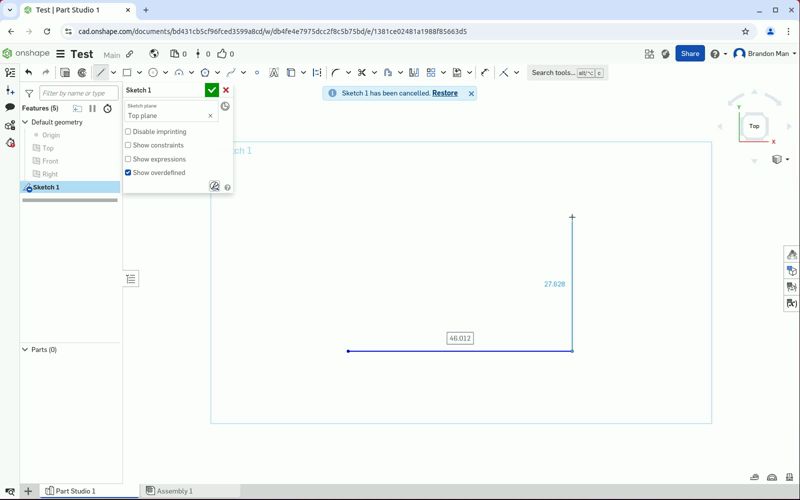
click(572, 216)
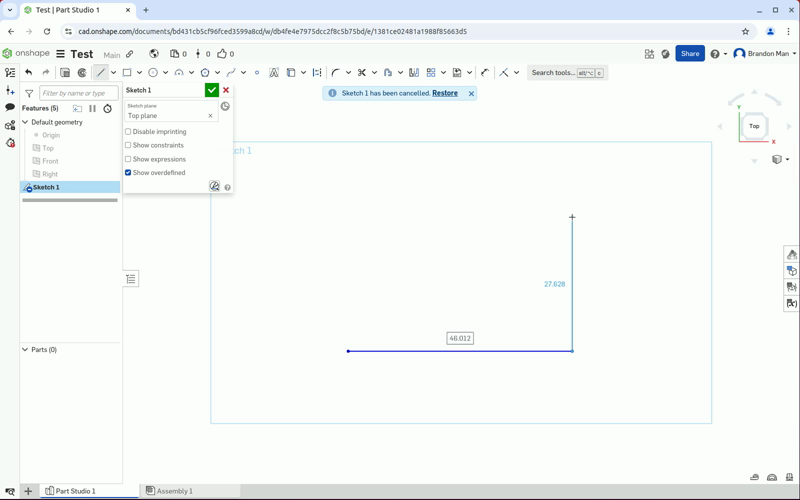
key_up(shift)
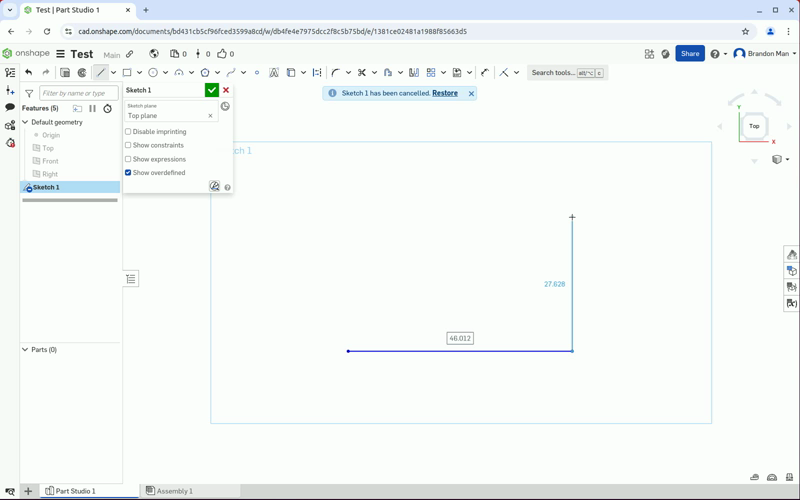
key_down(shift)
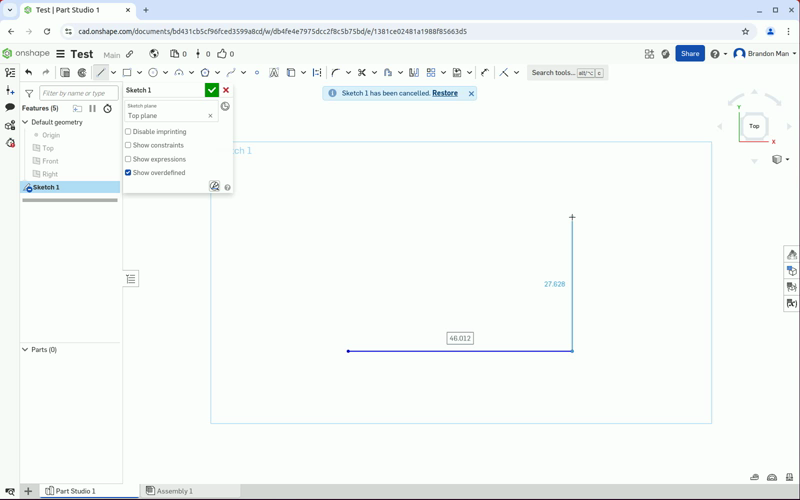
mouse_move(348, 216)
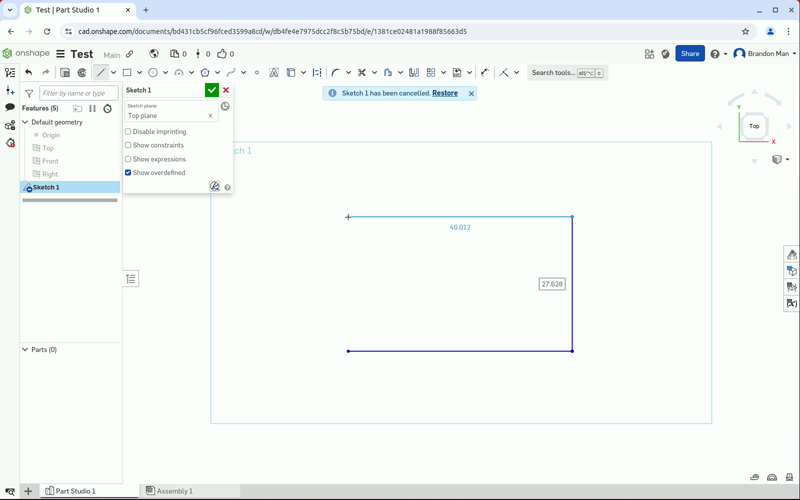
click(348, 216)
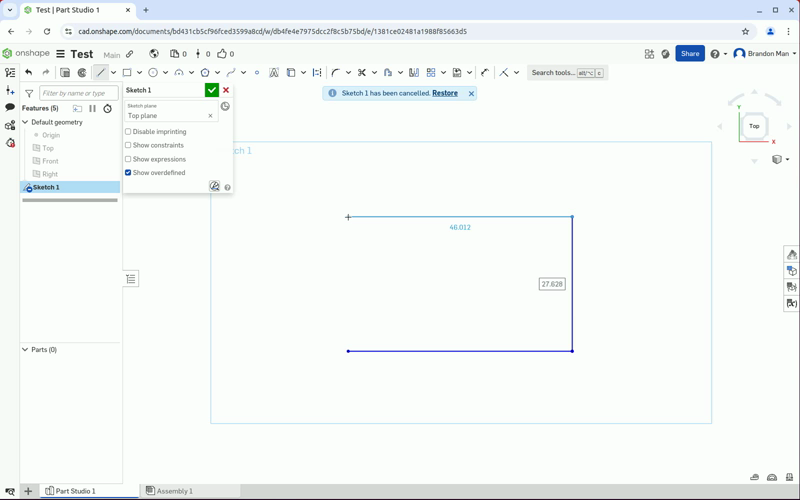
key_up(shift)
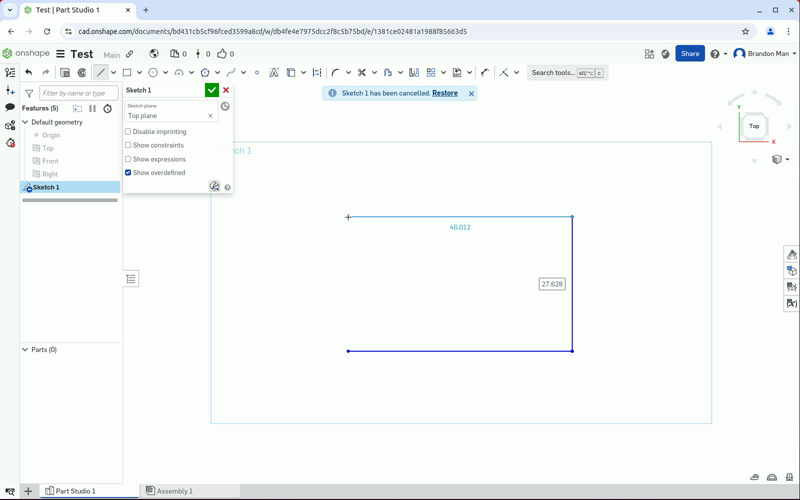
key_down(shift)
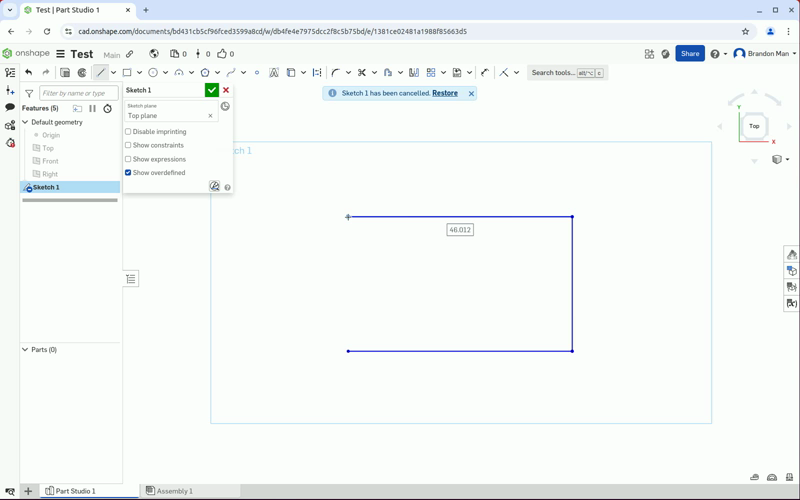
mouse_move(348, 351)
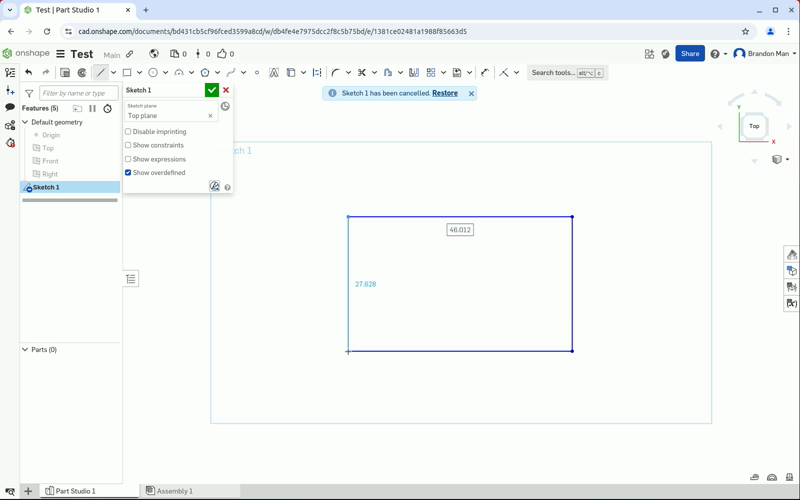
key_up(shift)
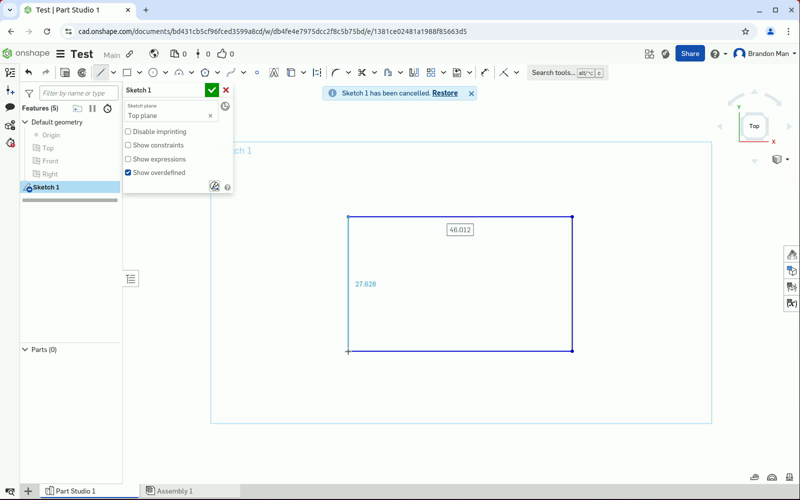
click(348, 351)
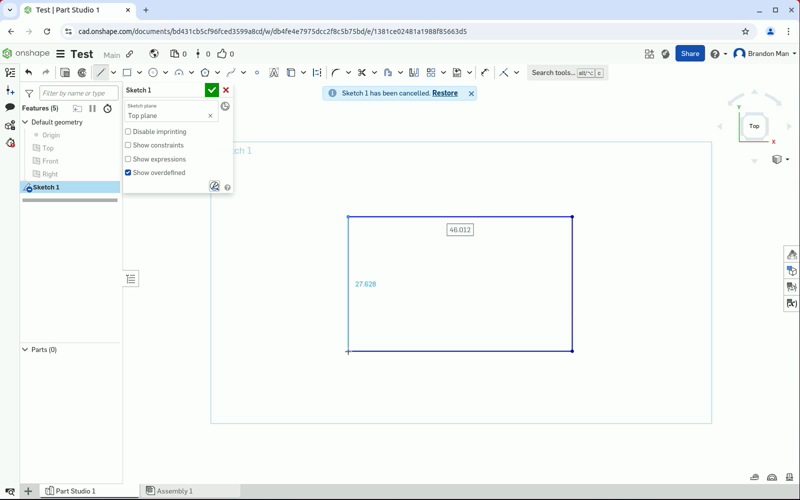
key(esc)
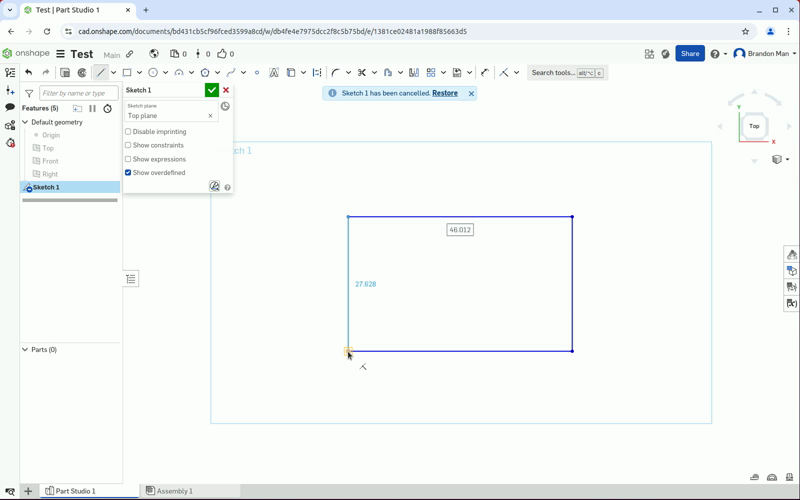
key(l)
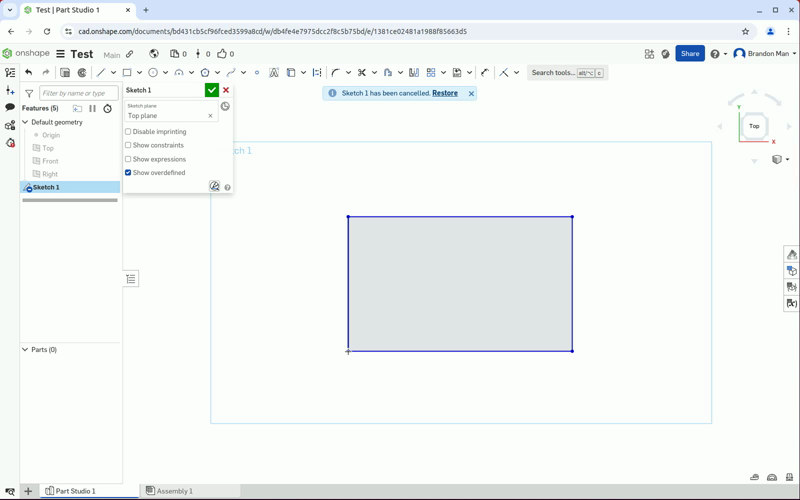
key_down(shift)
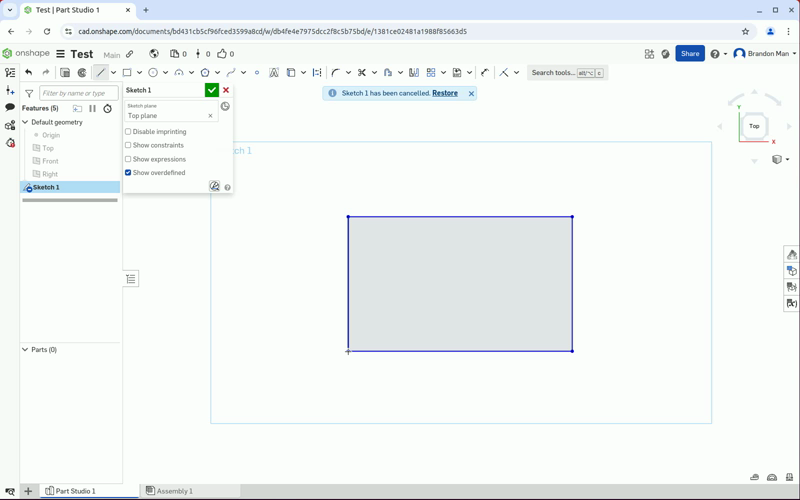
mouse_move(411, 341)
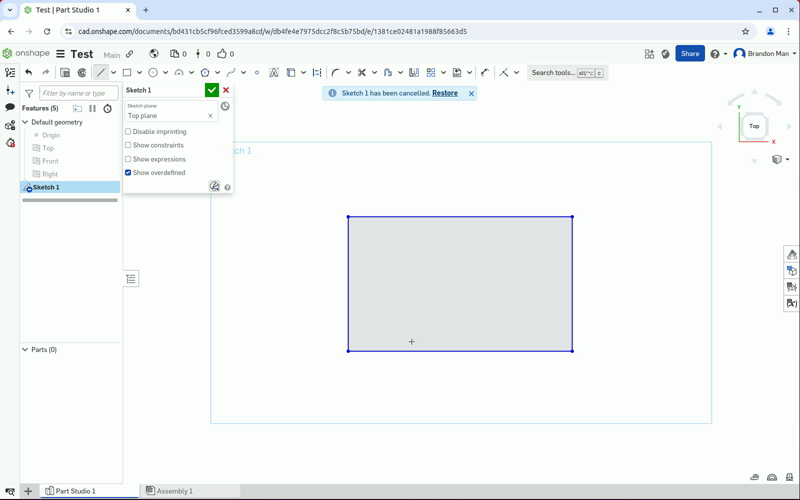
click(411, 341)
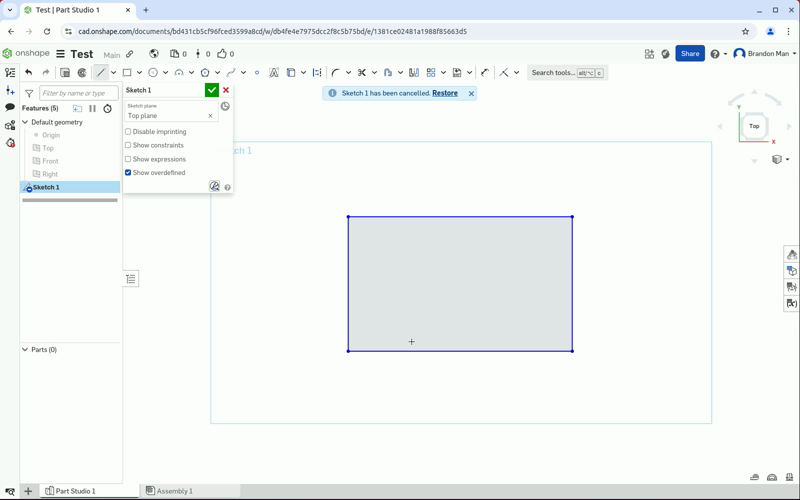
key_up(shift)
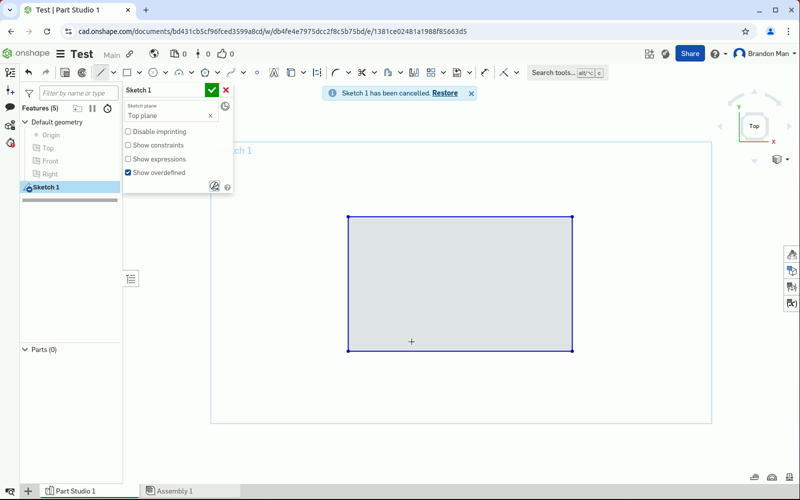
key_down(shift)
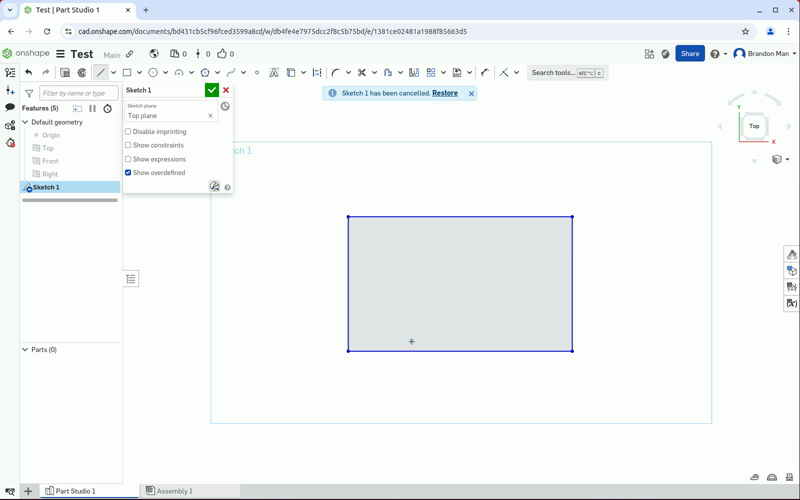
mouse_move(550, 341)
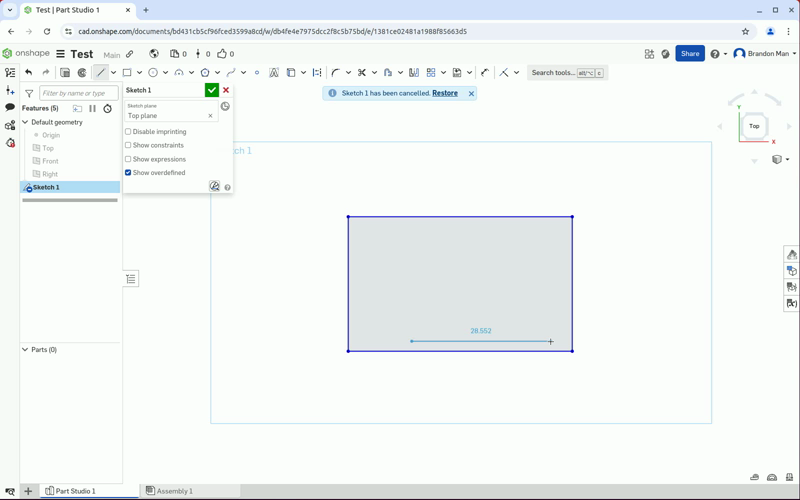
click(550, 341)
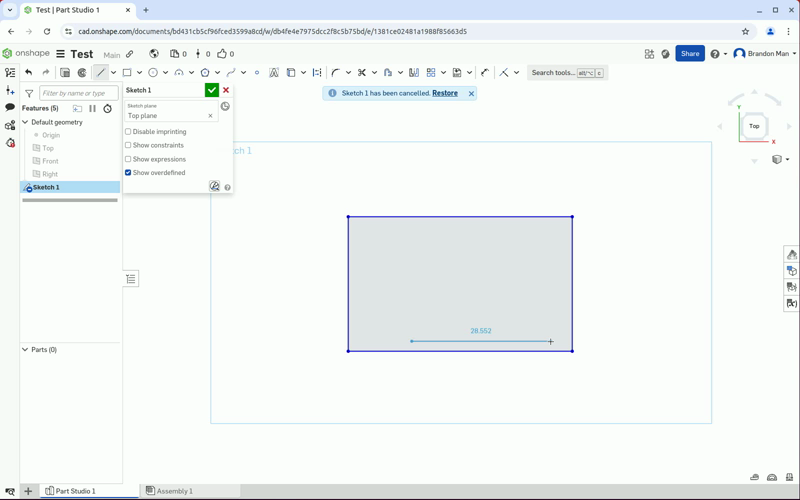
key_up(shift)
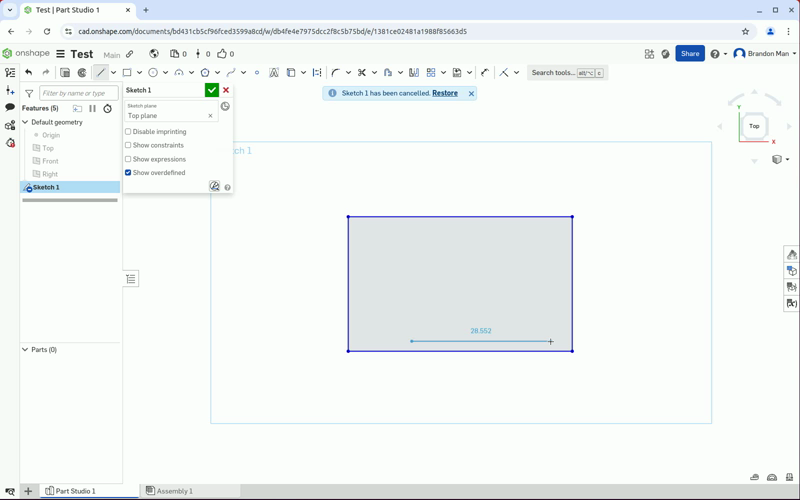
key_down(shift)
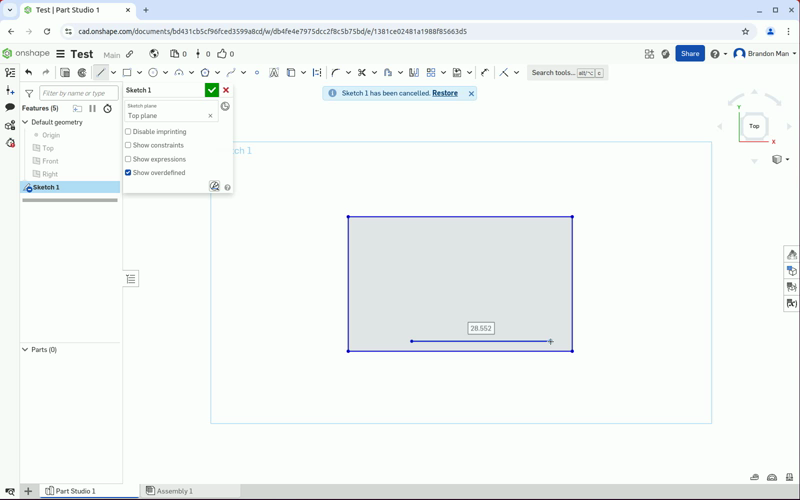
mouse_move(550, 225)
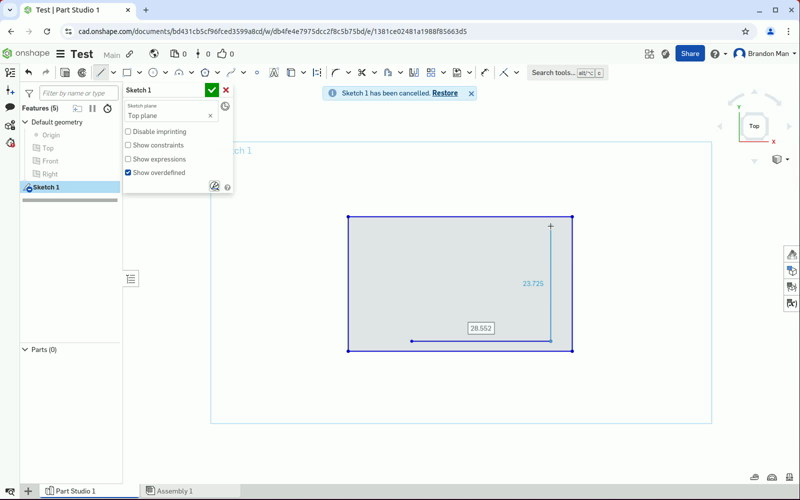
click(550, 225)
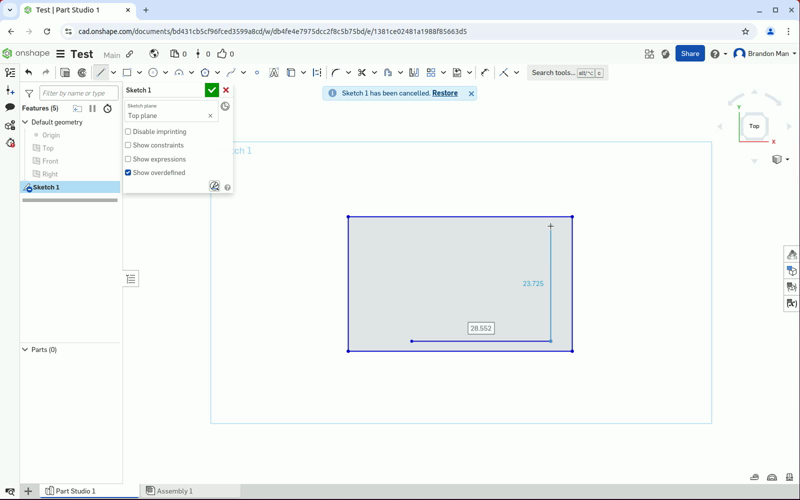
key_up(shift)
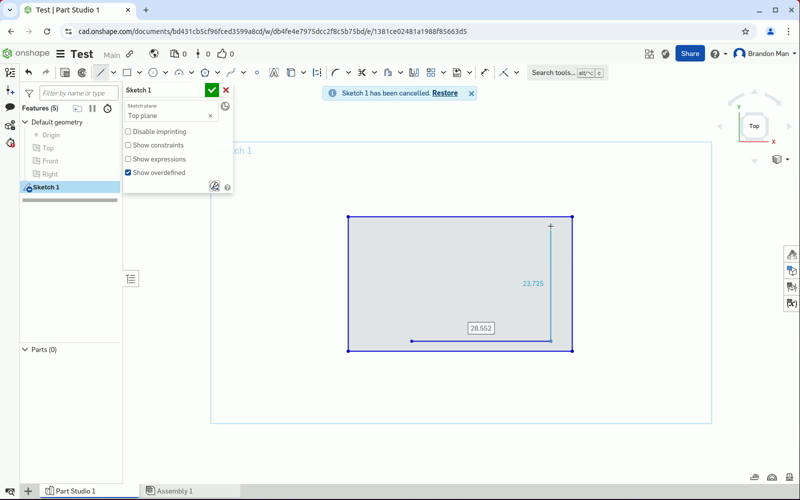
key_down(shift)
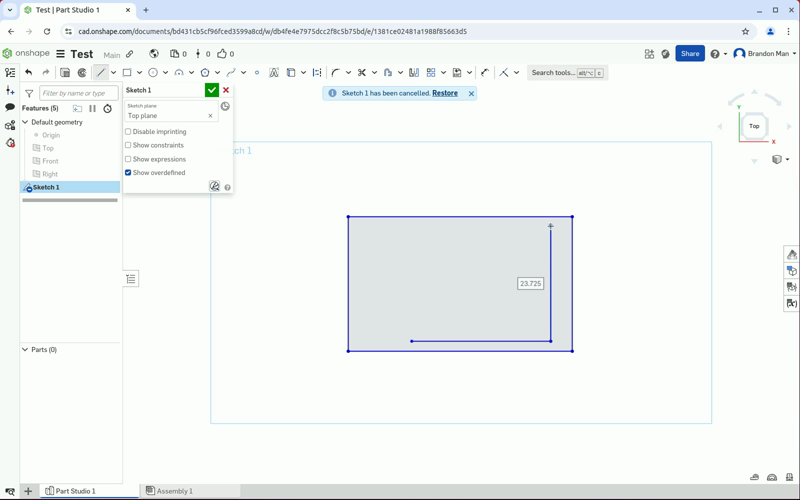
mouse_move(411, 225)
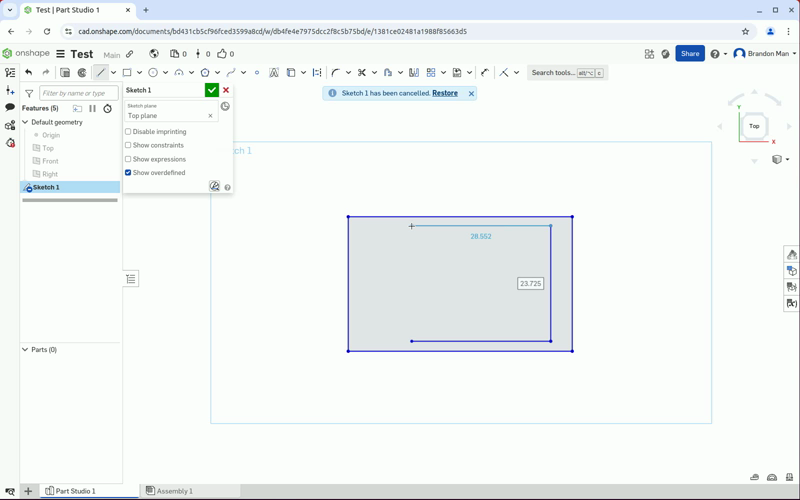
click(411, 225)
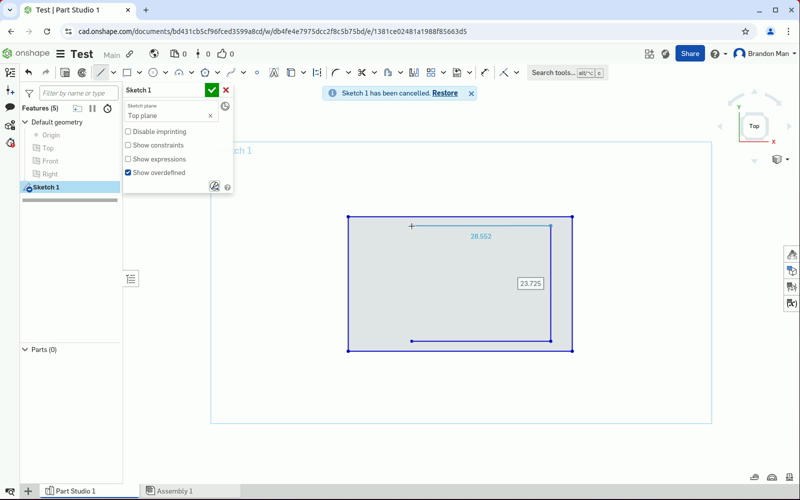
key_up(shift)
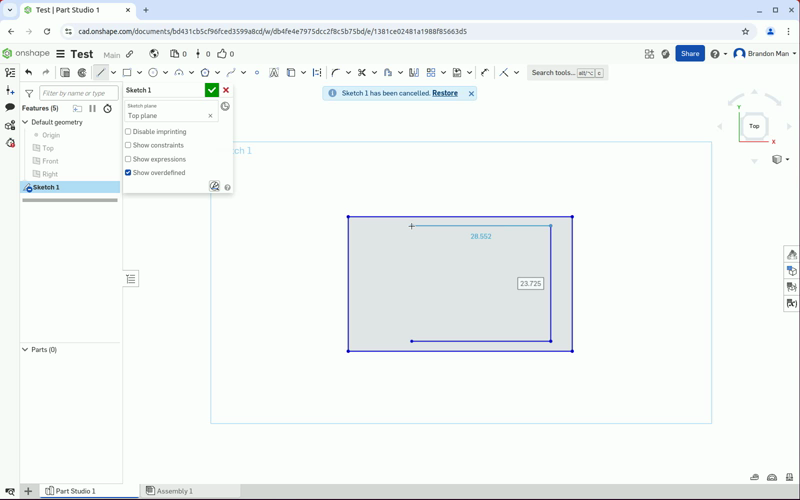
key_down(shift)
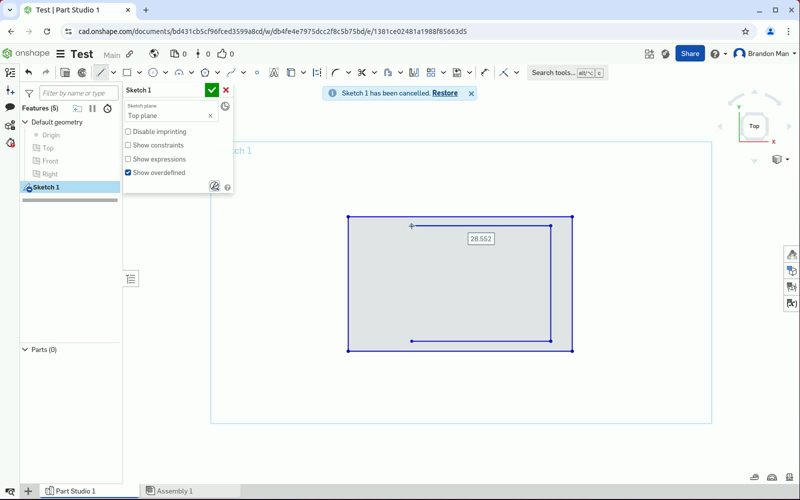
mouse_move(411, 341)
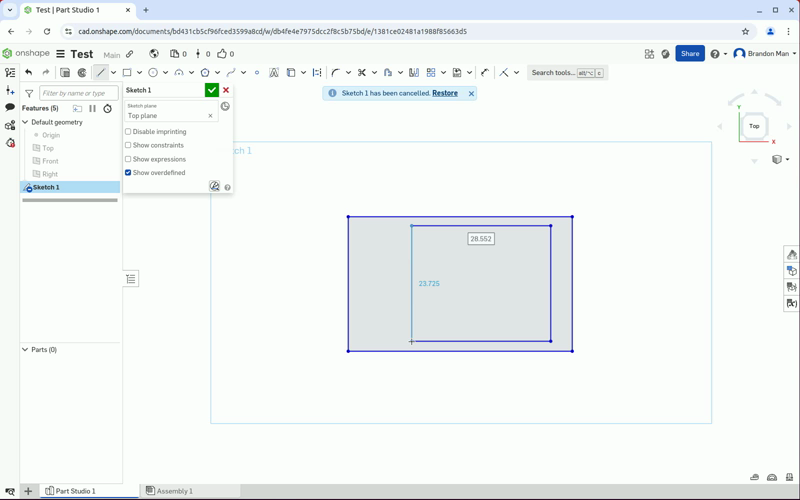
key_up(shift)
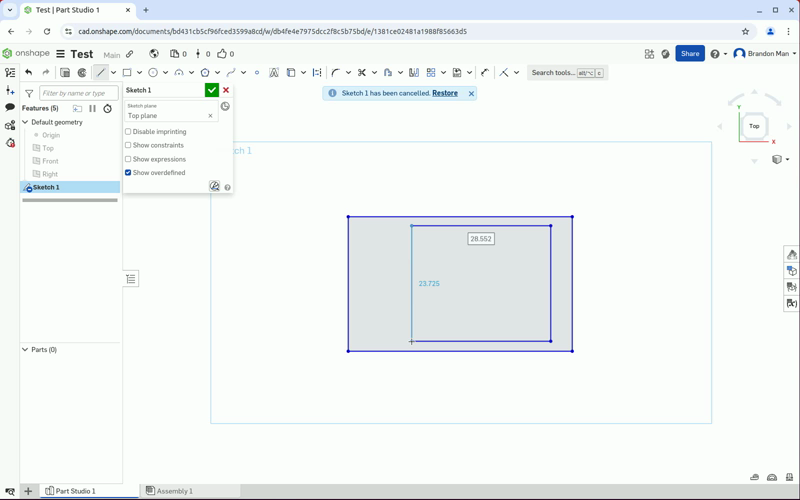
click(411, 341)
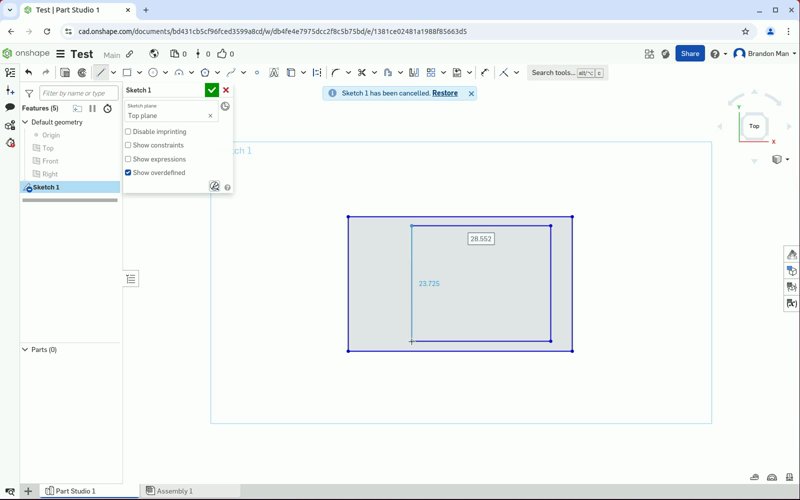
key(esc)
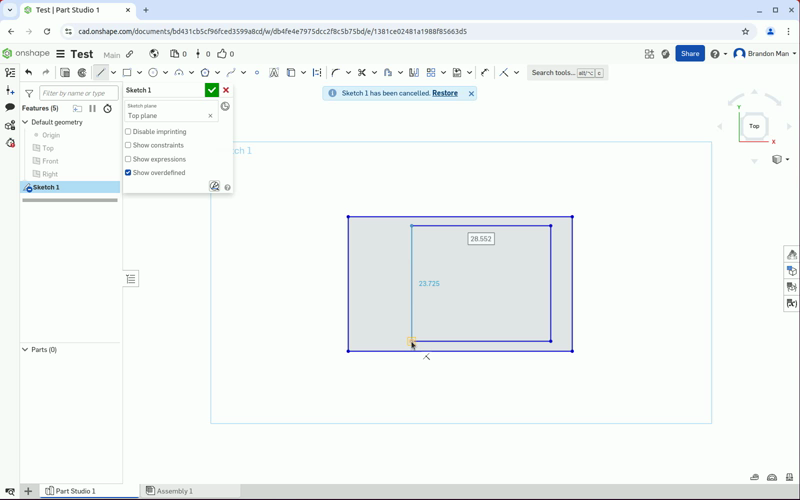
mouse_move(367, 268)
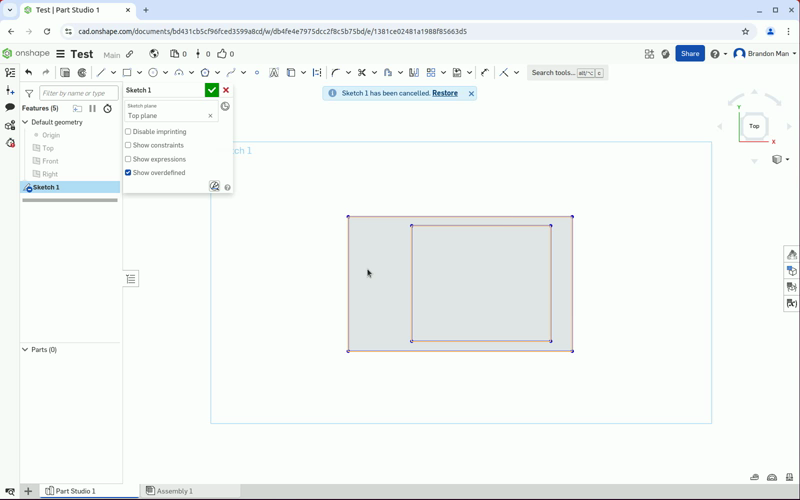
click(367, 268)
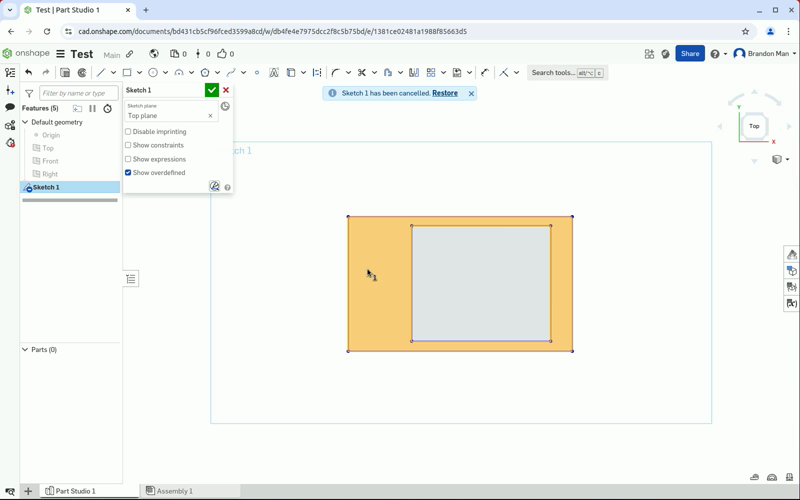
mouse_move(73, 352)
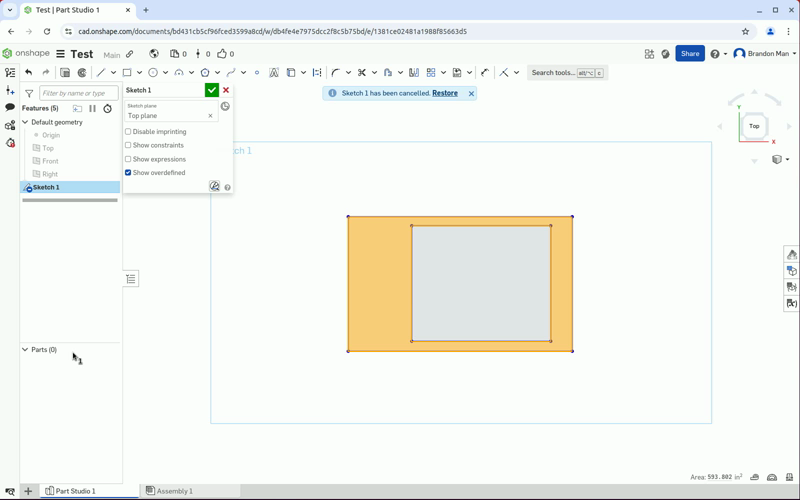
key(shift+y)
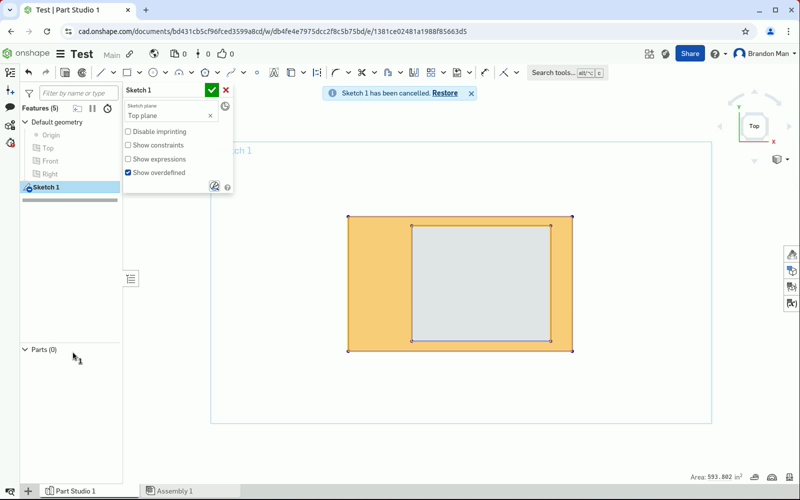
key(shift+e)
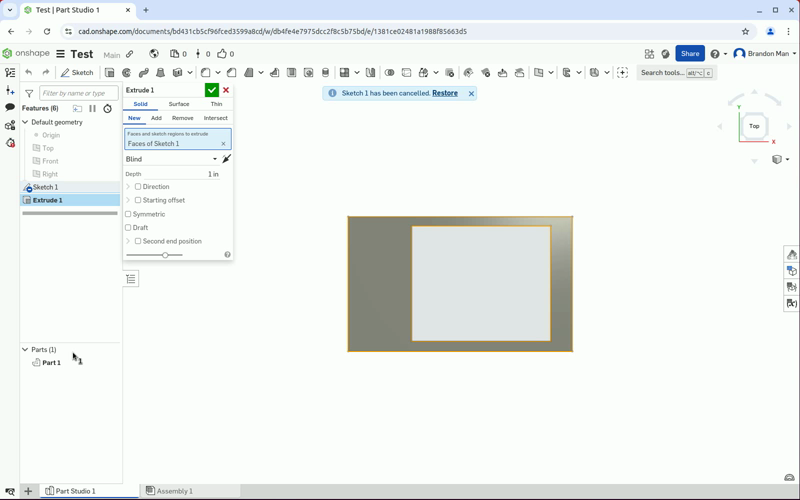
mouse_move(143, 106)
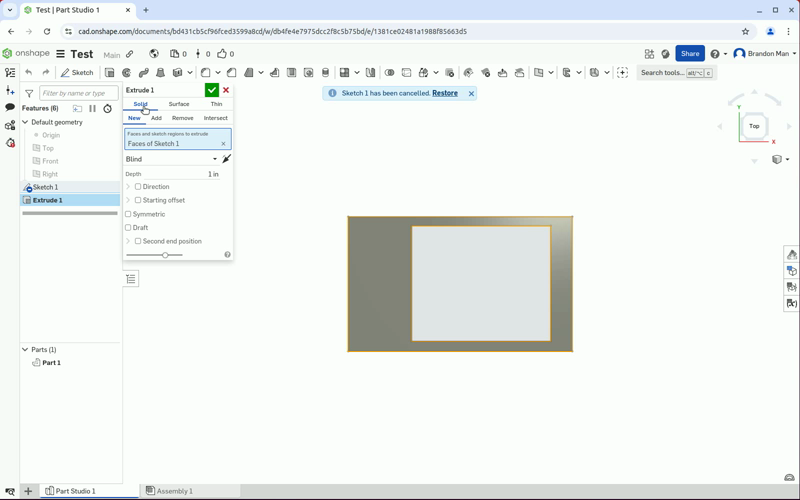
click(143, 106)
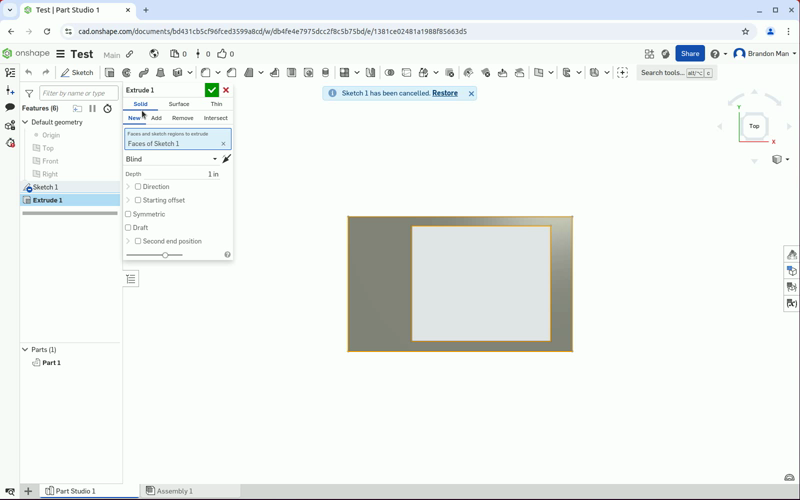
mouse_move(137, 120)
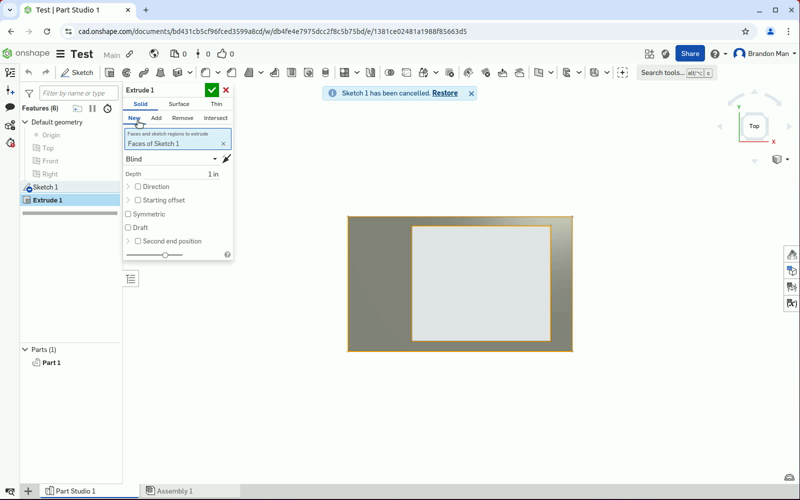
click(137, 120)
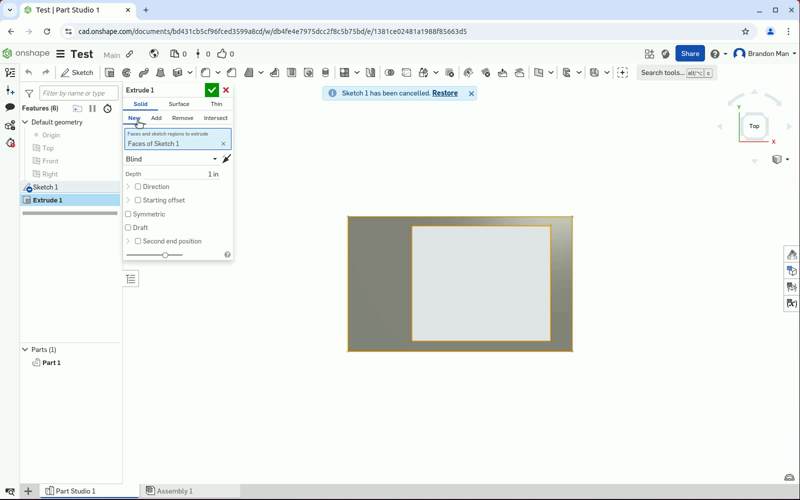
key(tab, 4)
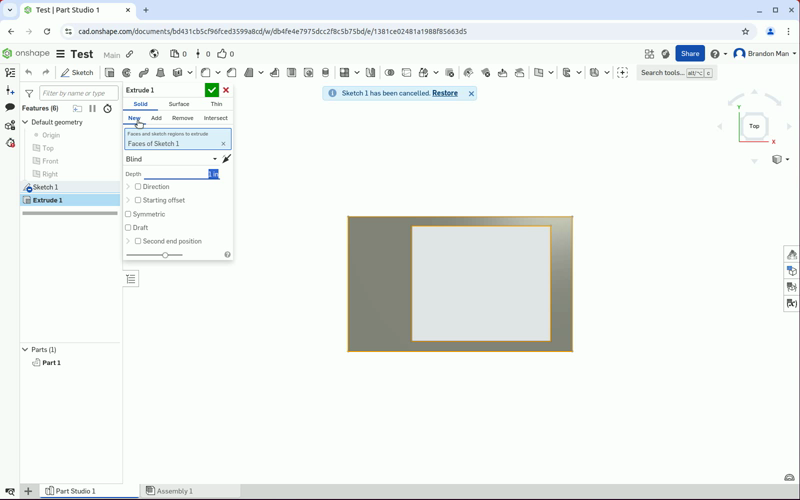
text(-1.926)
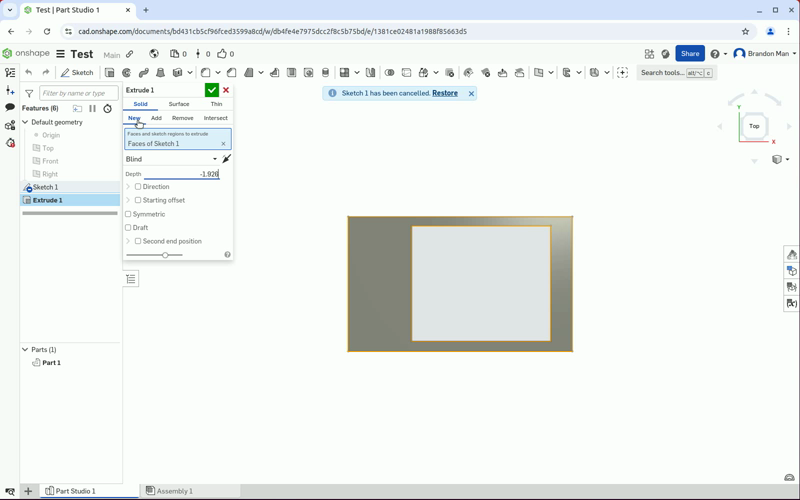
key(enter)
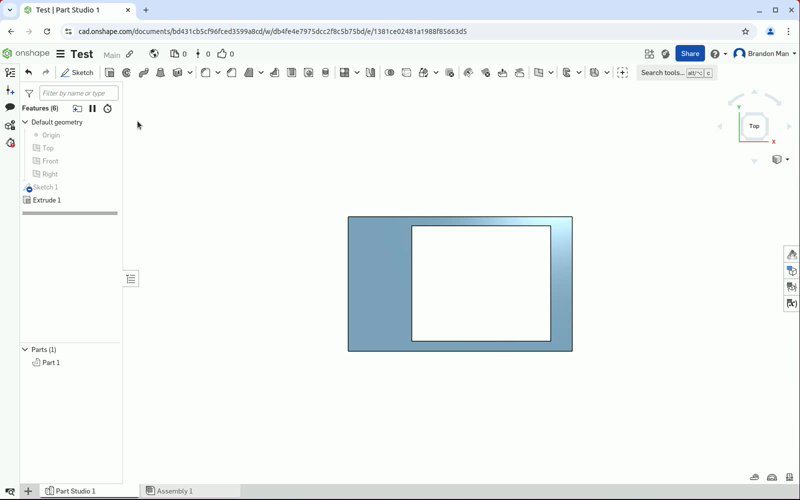
key(shift+h)
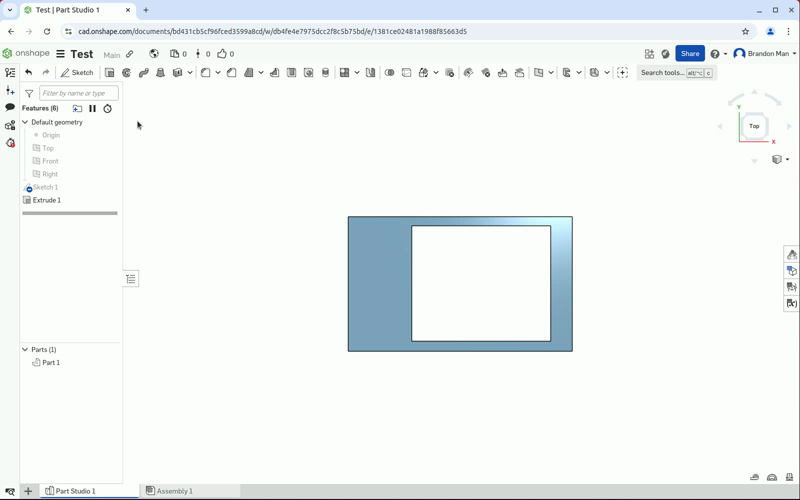
key(shift+h)
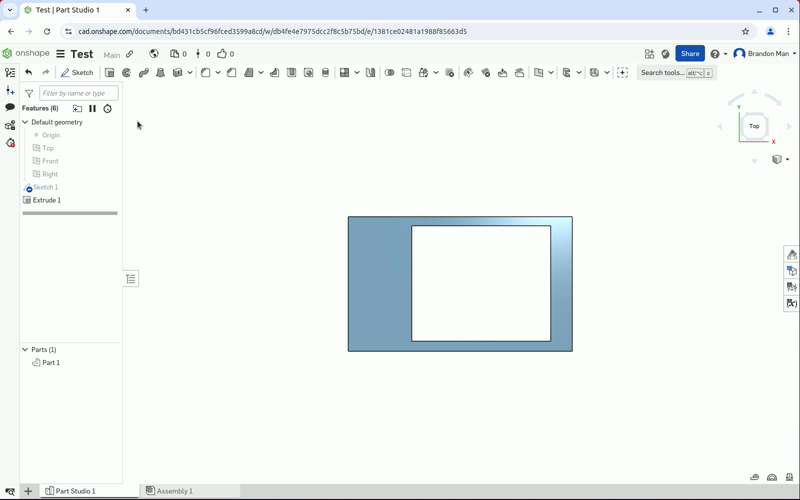
mouse_move(73, 189)
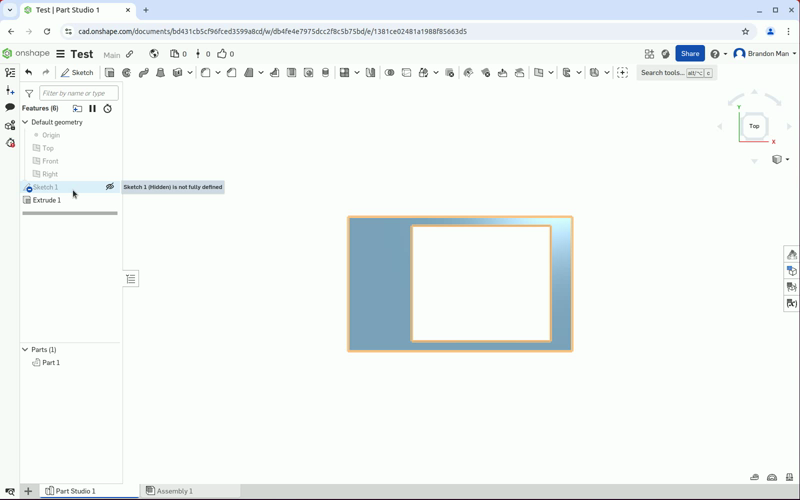
click(73, 189)
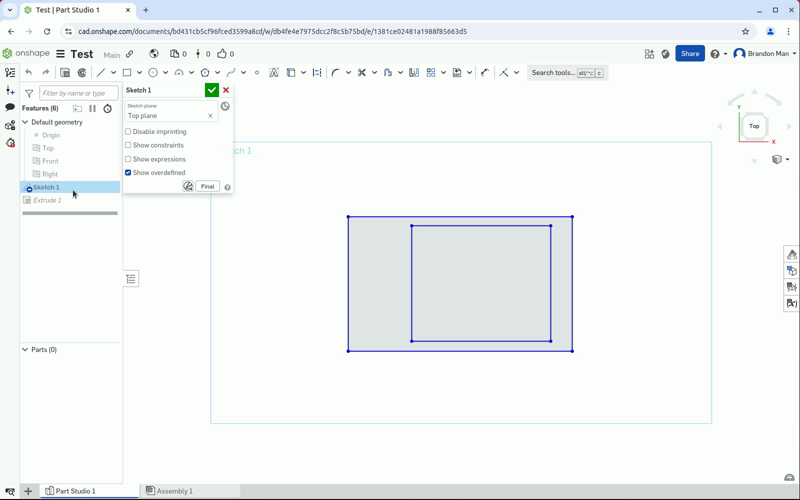
mouse_move(229, 92)
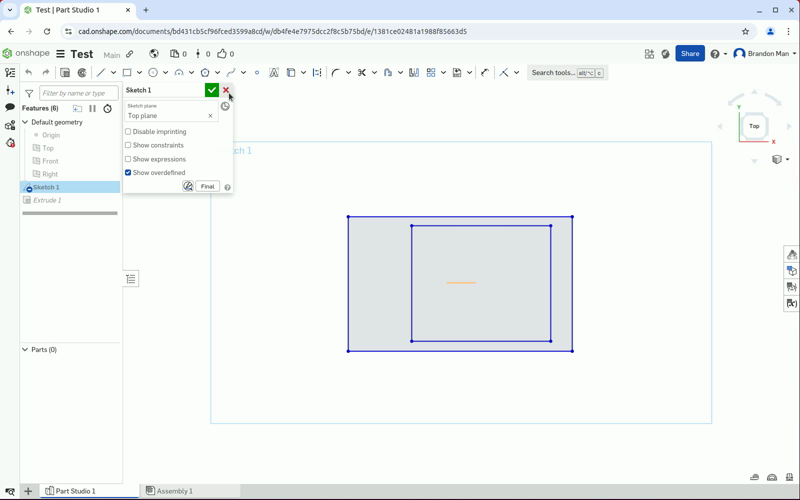
click(229, 92)
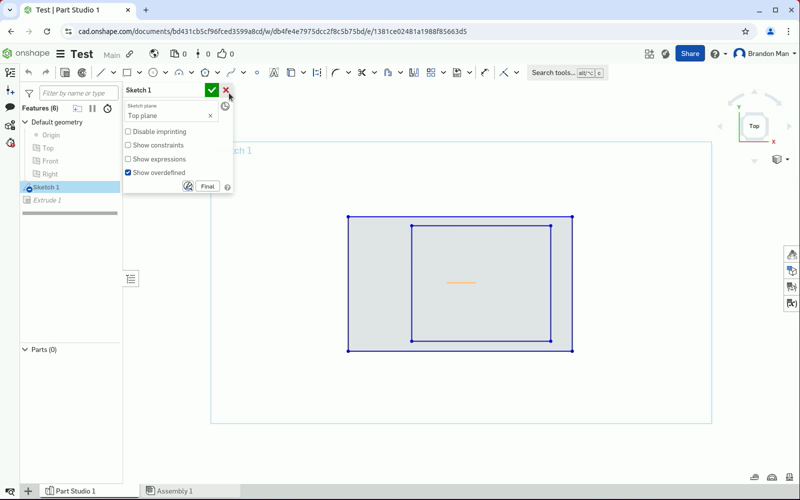
key(shift+s)
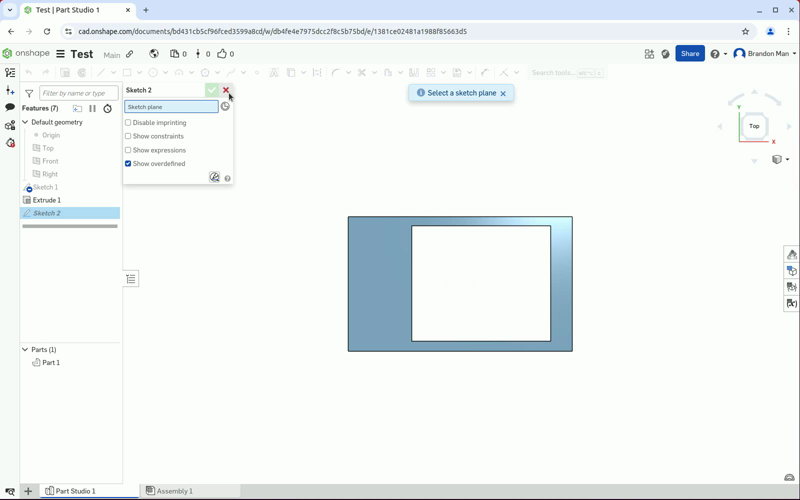
mouse_move(73, 150)
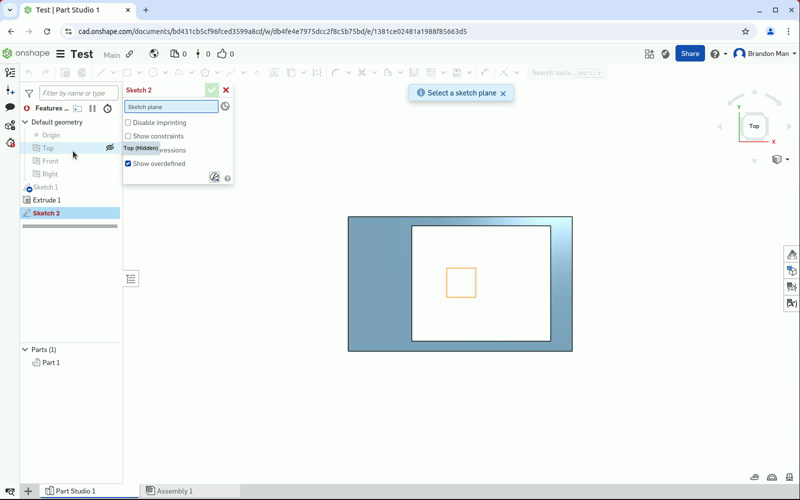
click(73, 150)
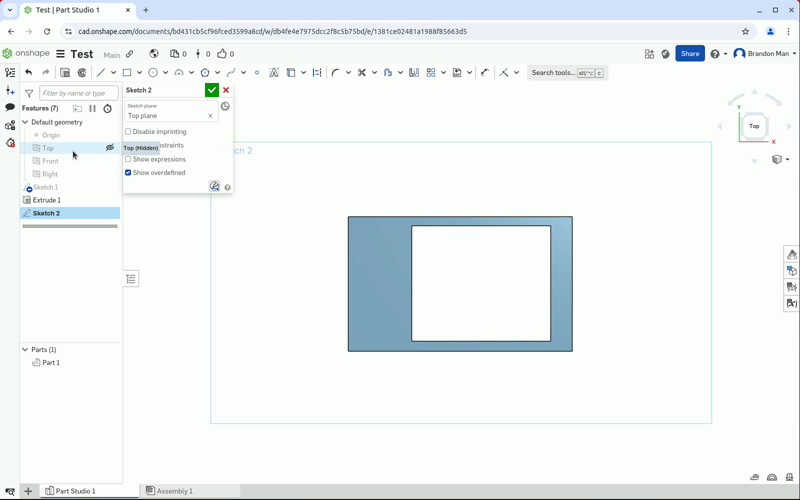
mouse_move(73, 352)
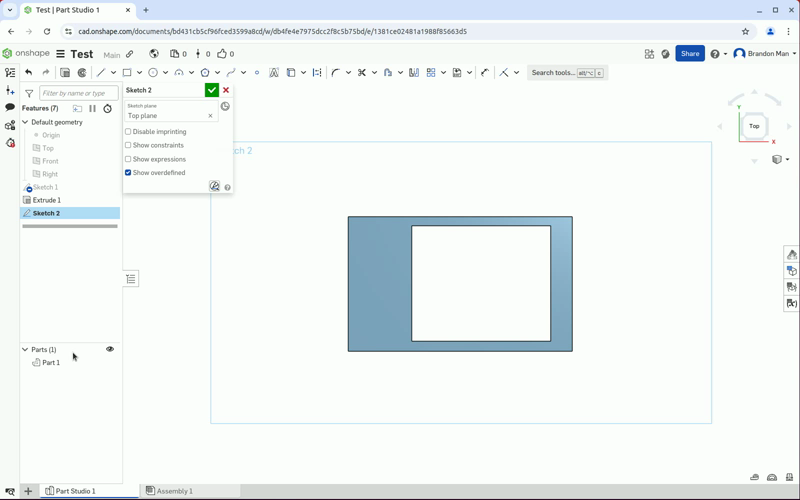
key(y)
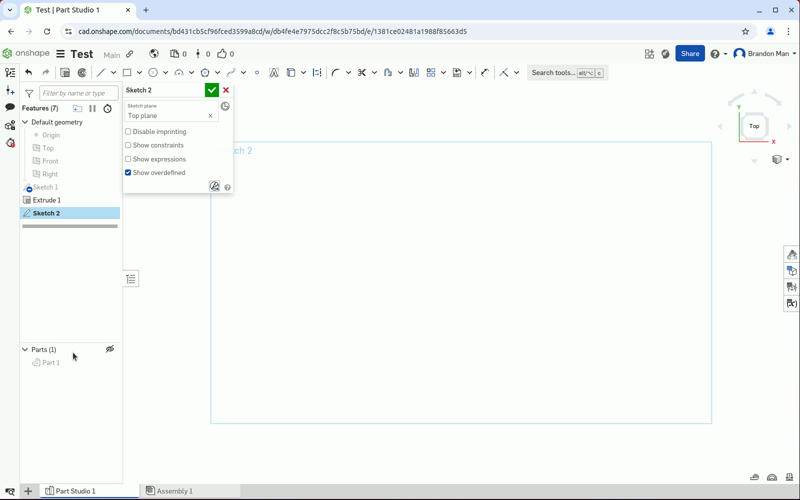
key(l)
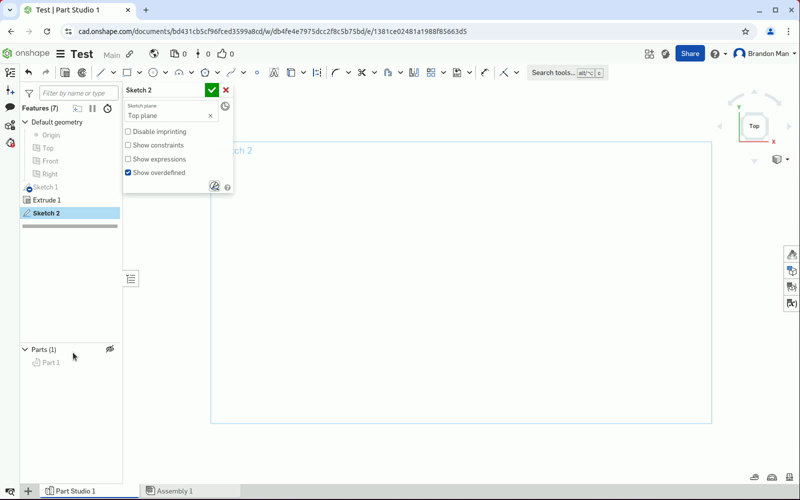
key_down(shift)
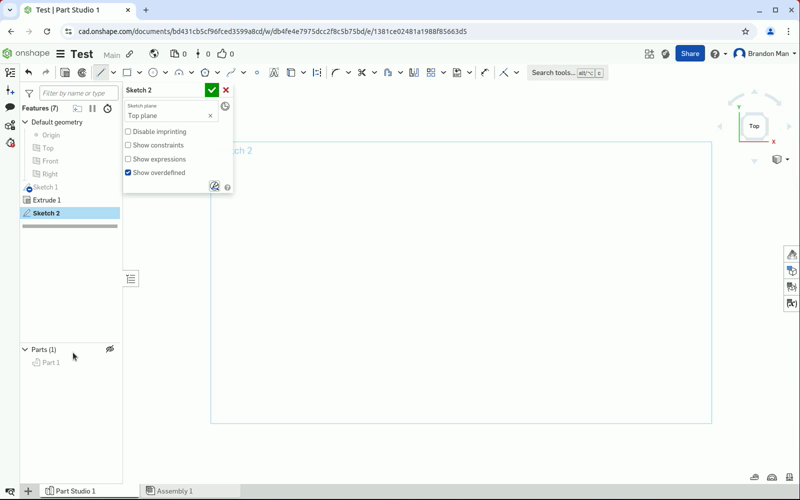
mouse_move(411, 341)
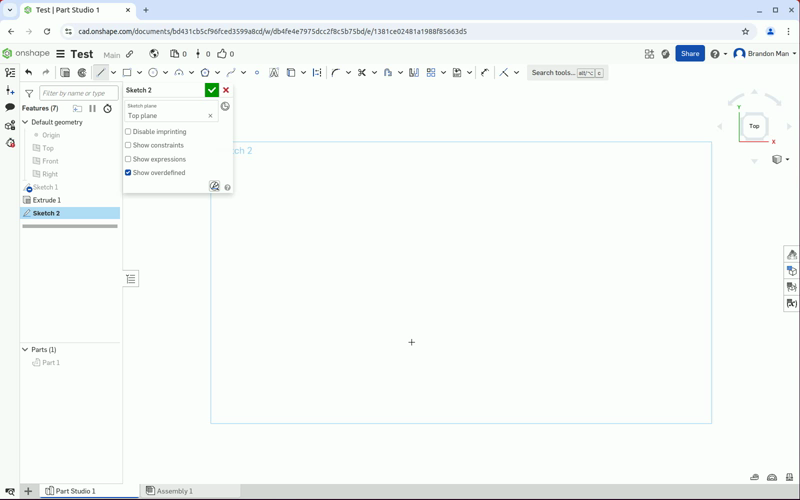
click(411, 341)
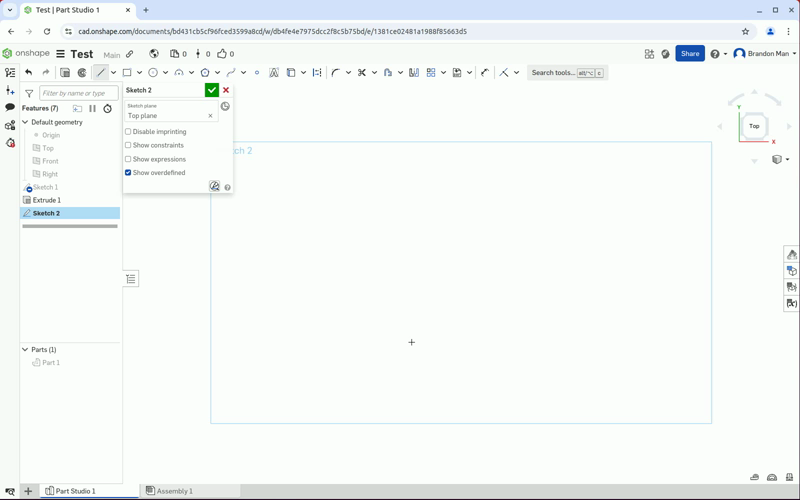
key_up(shift)
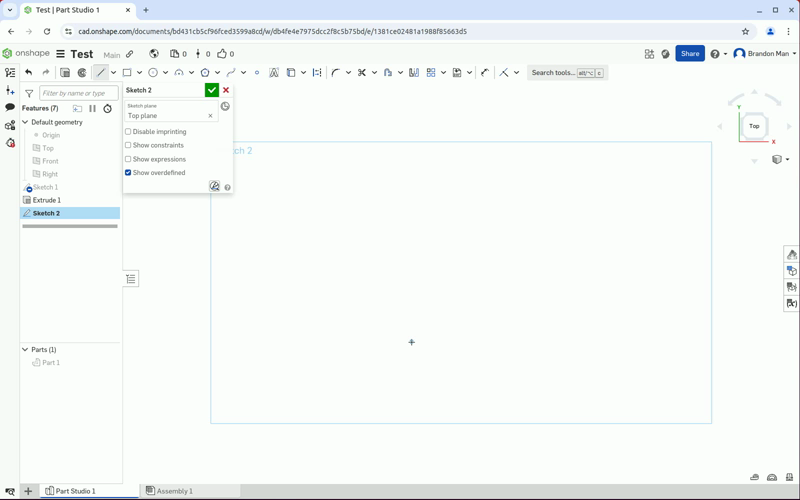
key_down(shift)
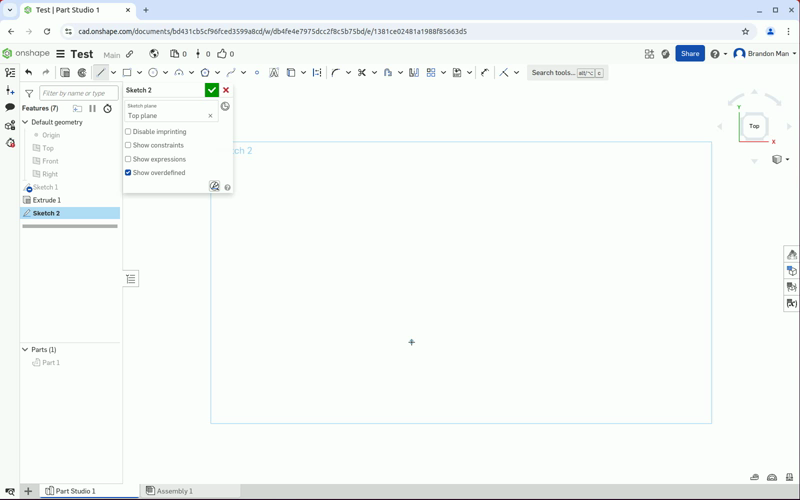
mouse_move(550, 341)
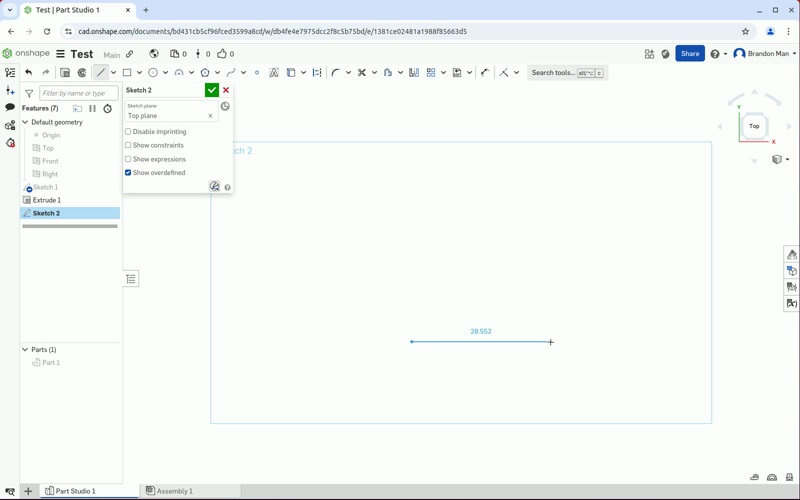
click(550, 341)
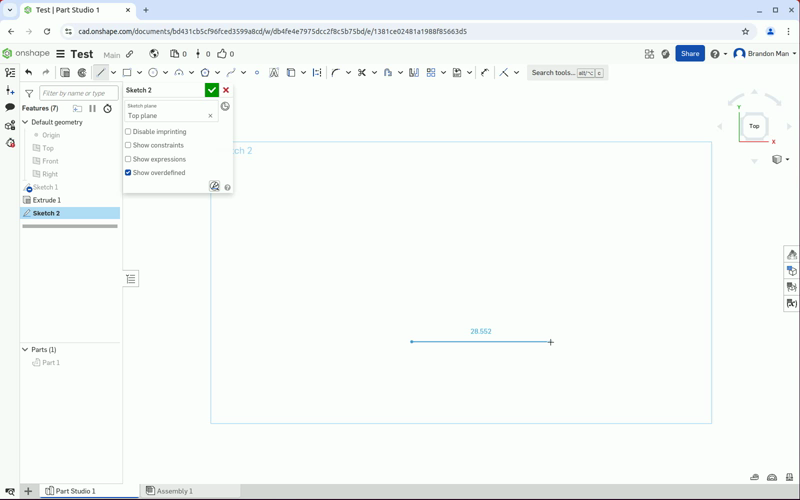
key_up(shift)
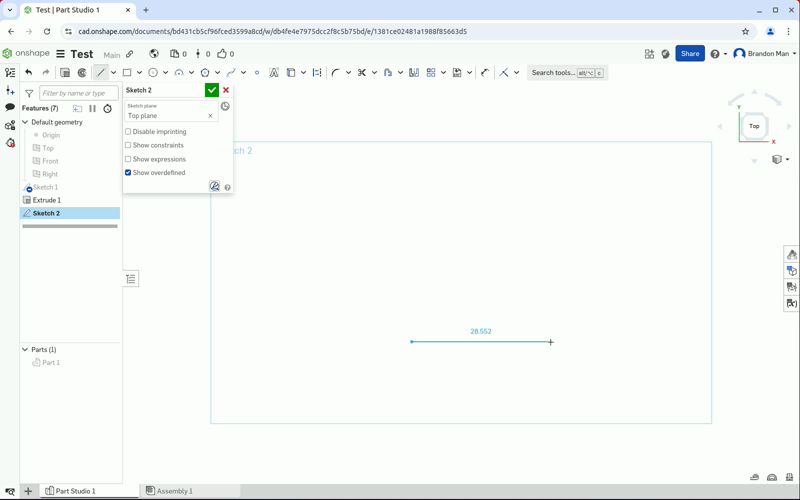
key_down(shift)
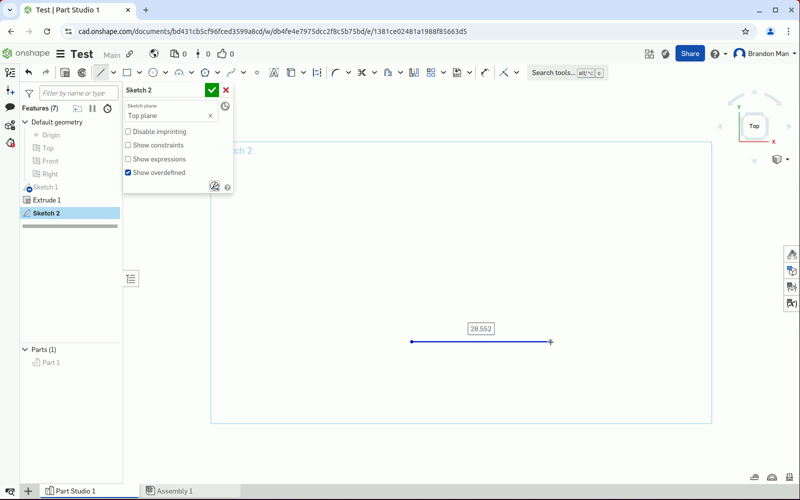
mouse_move(550, 224)
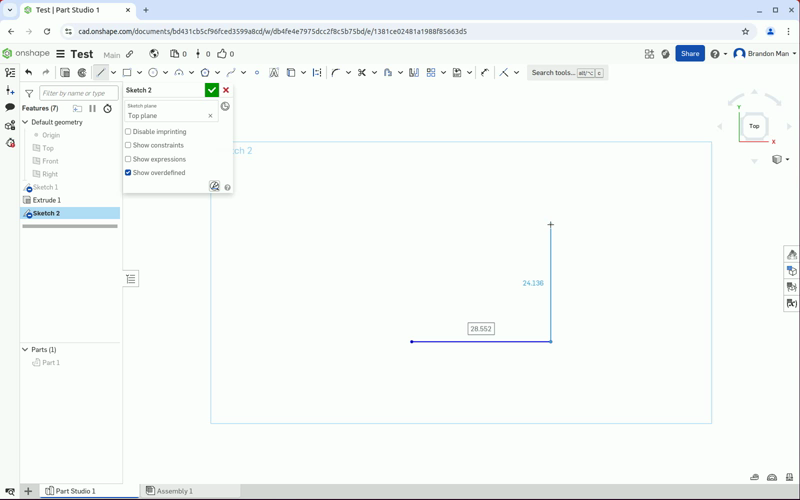
click(550, 224)
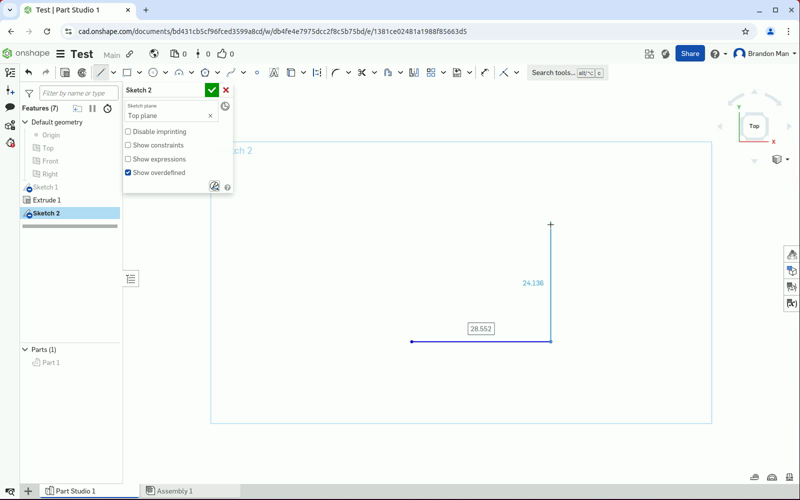
key_up(shift)
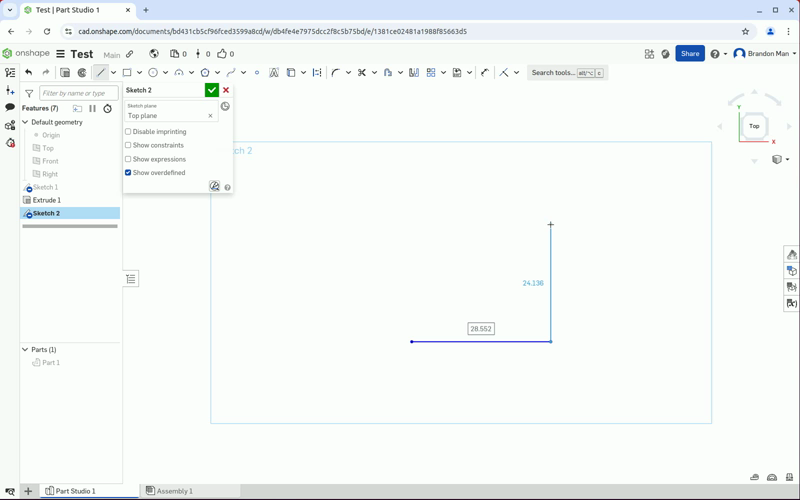
key_down(shift)
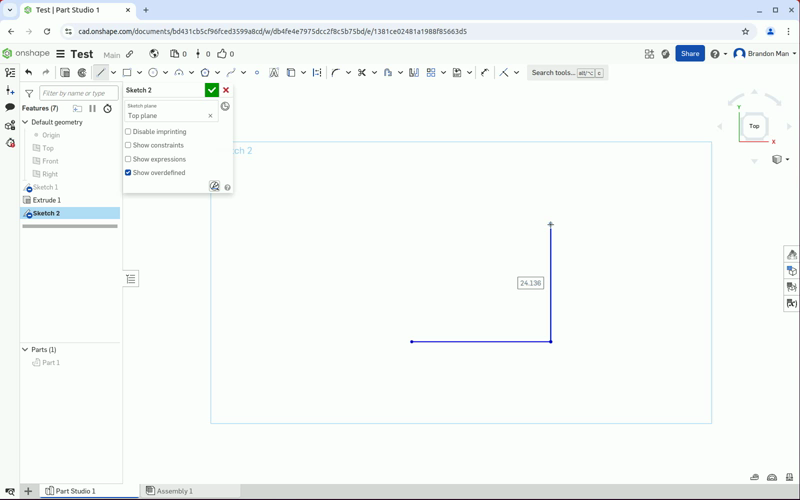
mouse_move(411, 224)
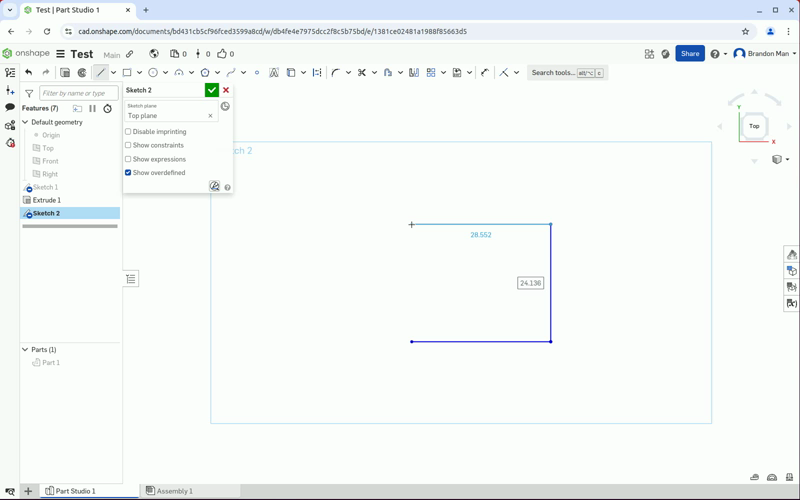
click(411, 224)
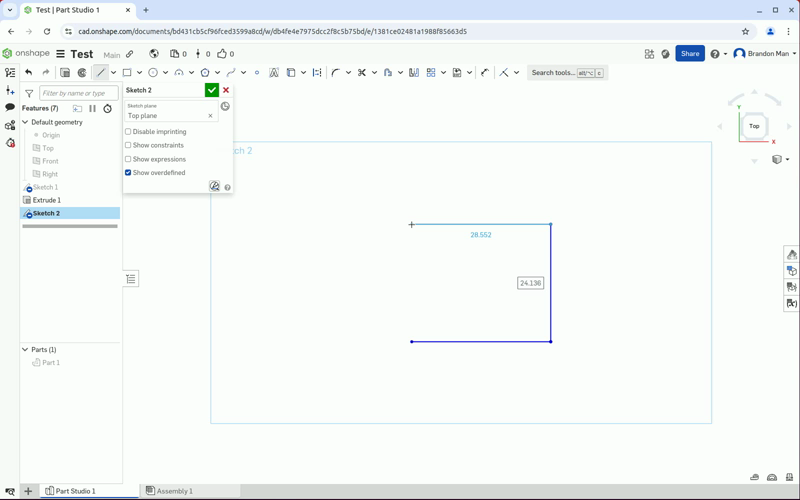
key_up(shift)
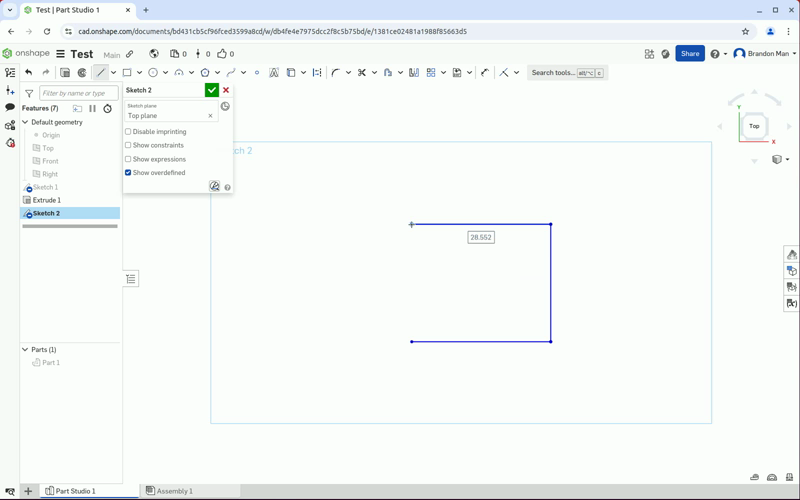
key_down(shift)
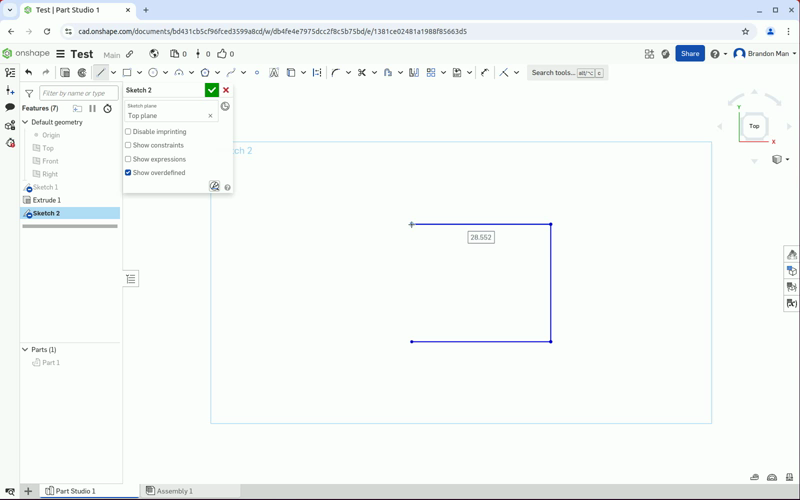
mouse_move(411, 341)
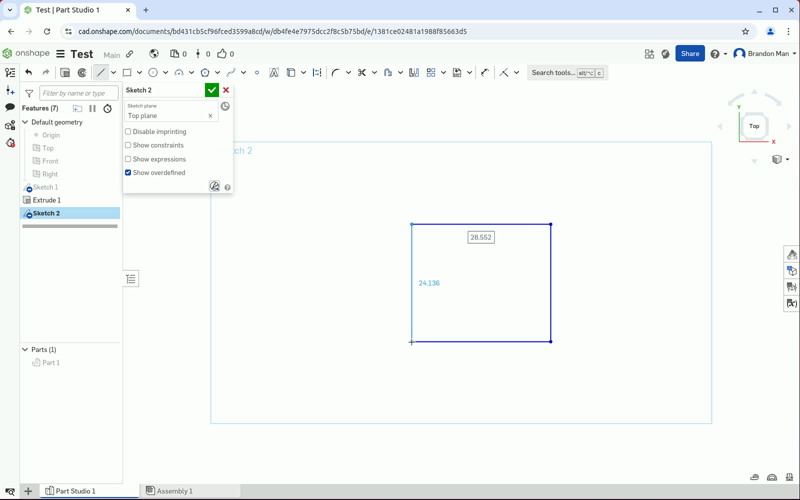
key_up(shift)
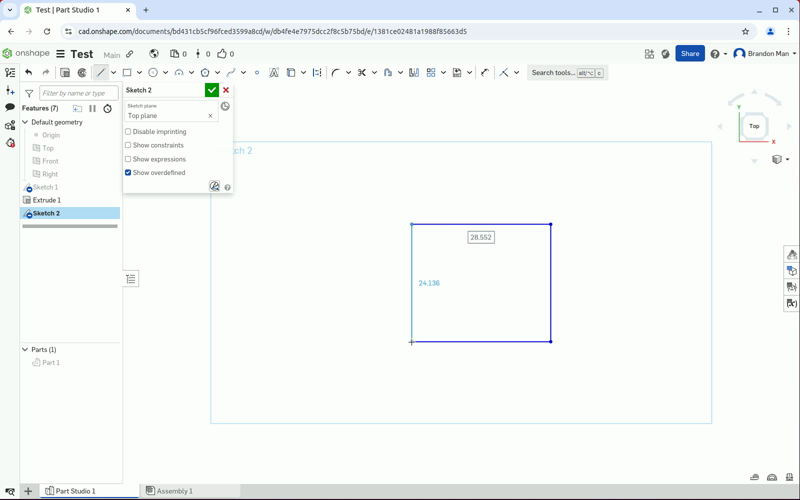
click(411, 341)
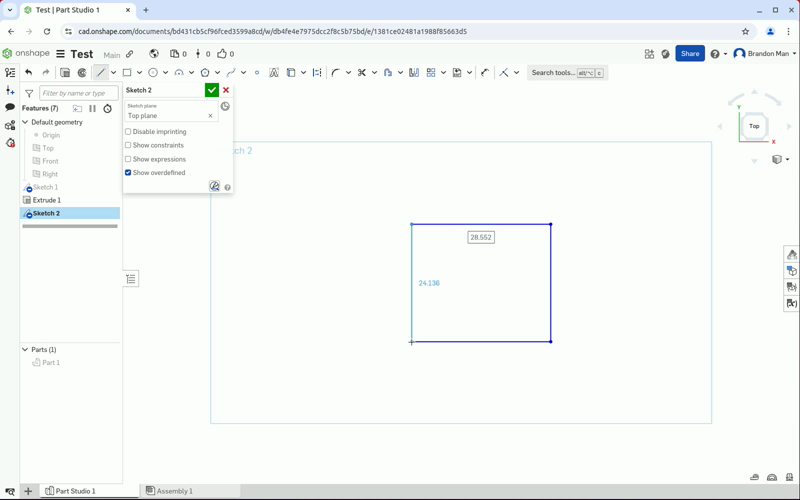
key(esc)
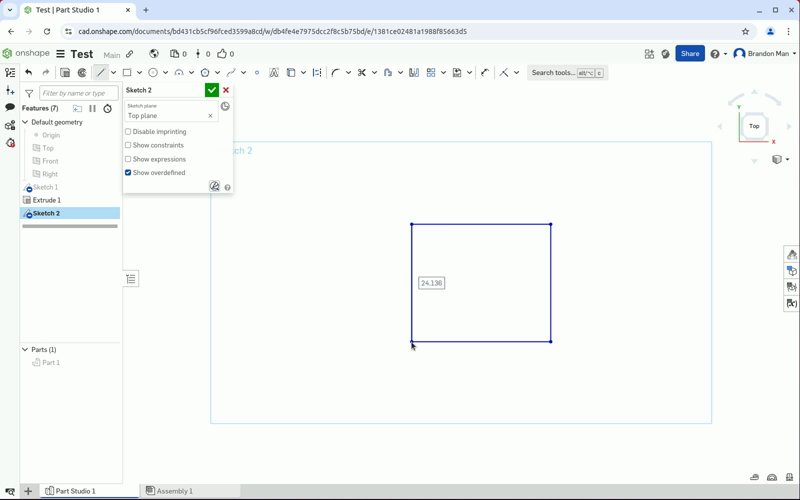
mouse_move(476, 284)
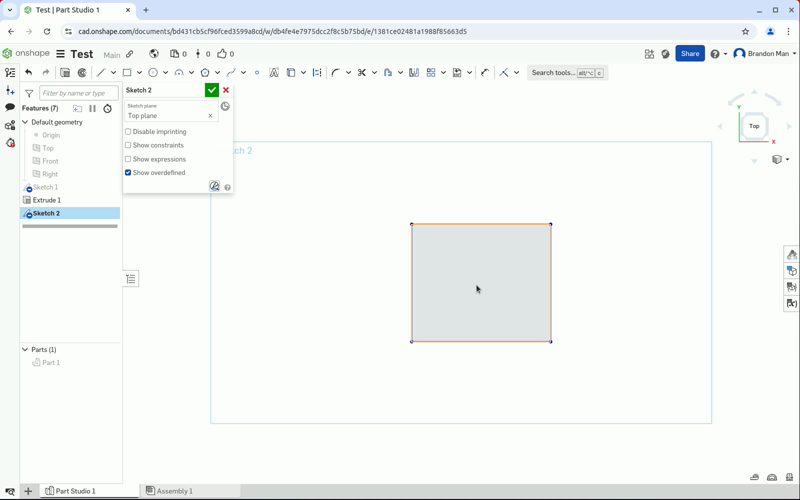
click(476, 284)
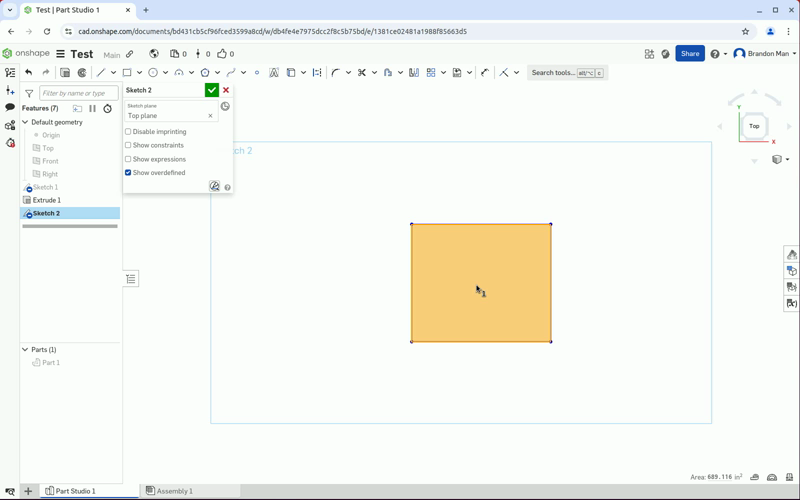
mouse_move(73, 352)
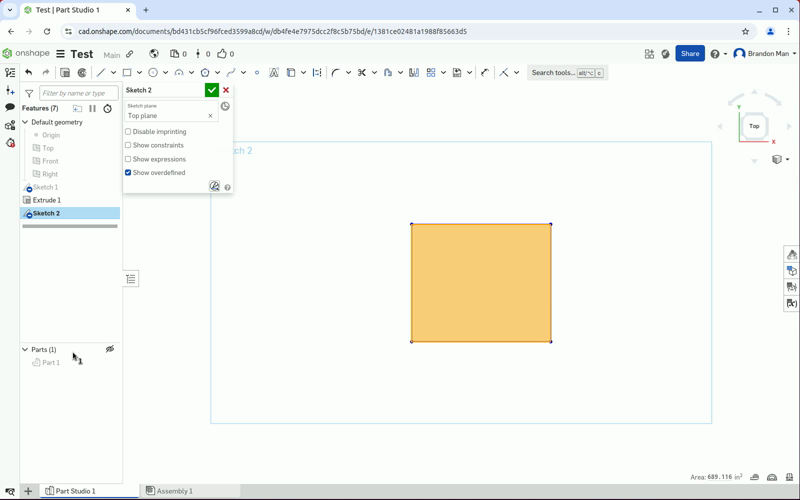
key(shift+y)
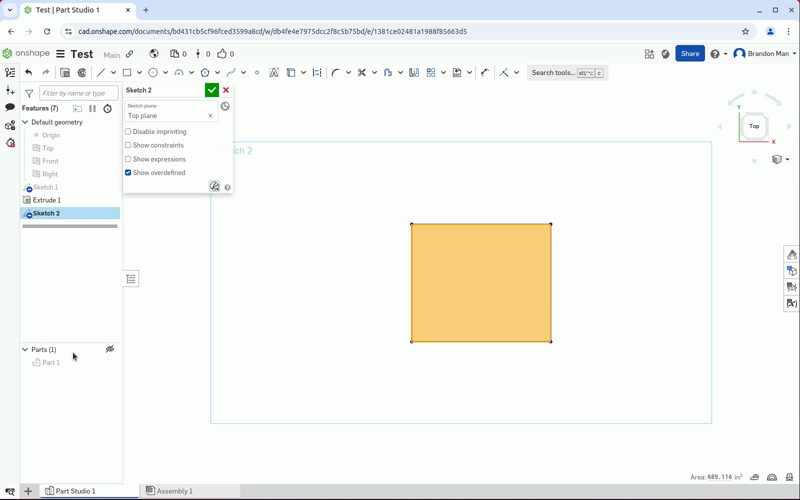
key(shift+e)
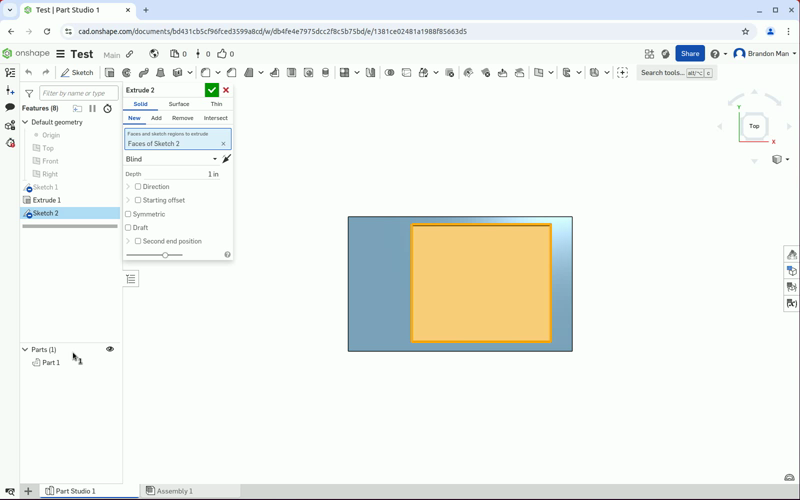
mouse_move(143, 106)
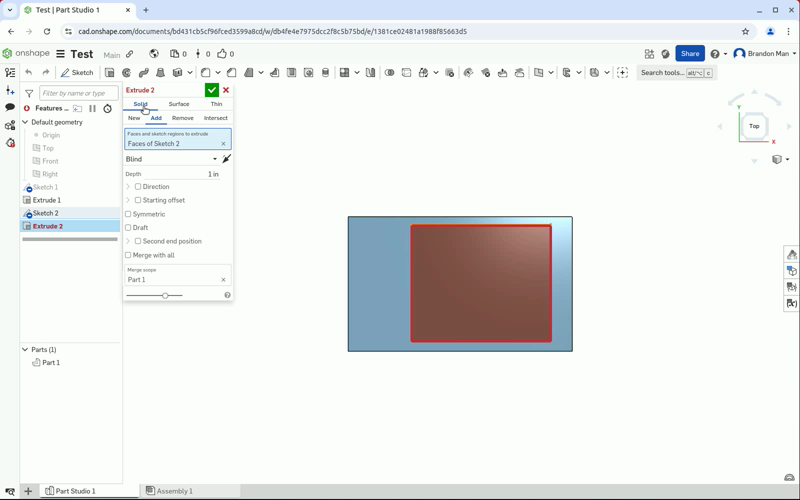
click(143, 106)
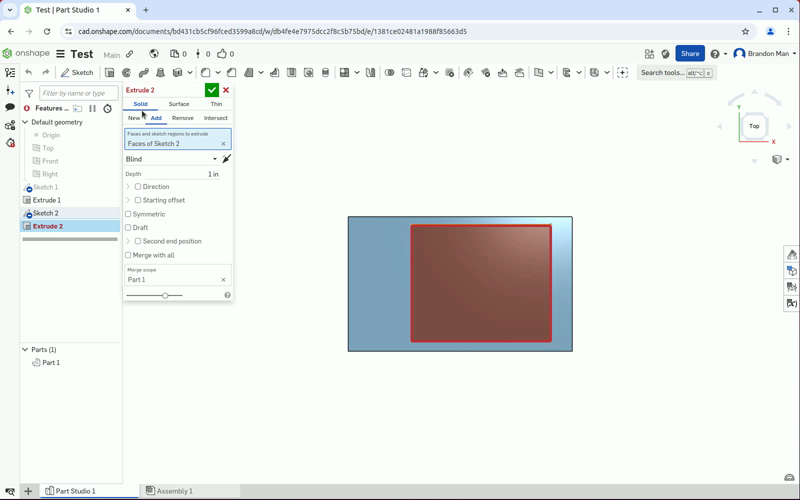
mouse_move(137, 120)
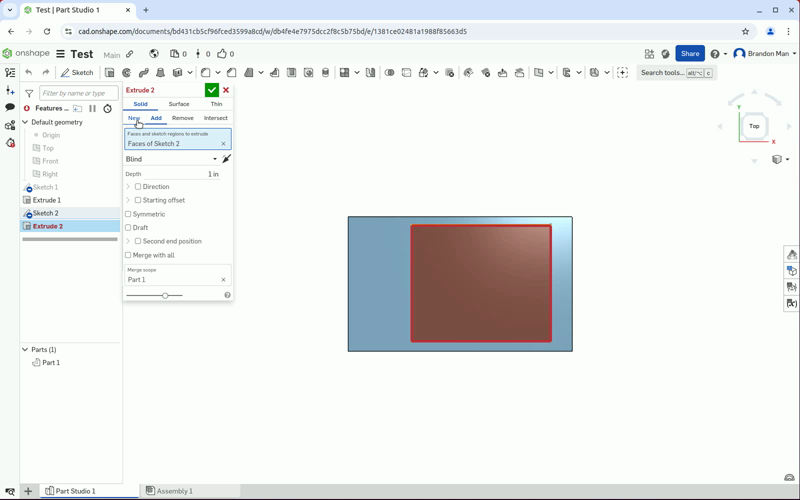
click(137, 120)
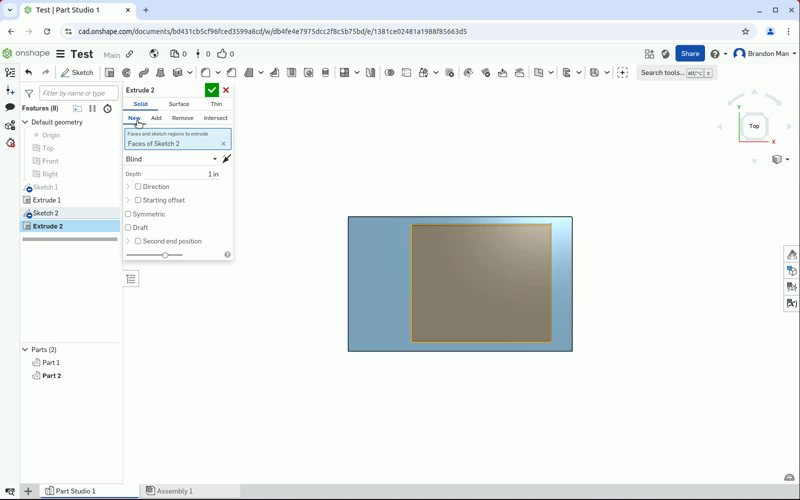
key(tab, 4)
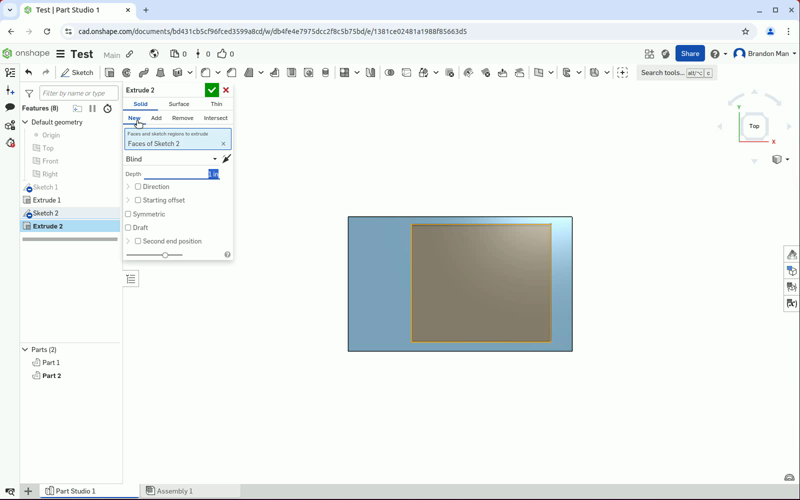
text(-1.926)
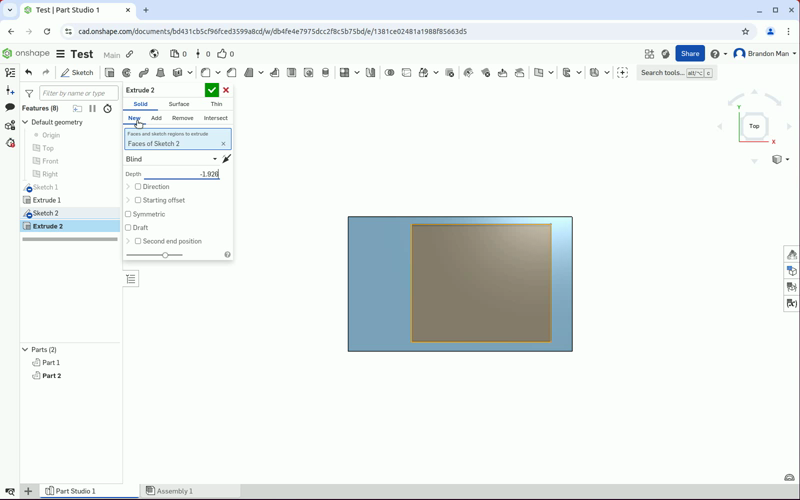
key(enter)
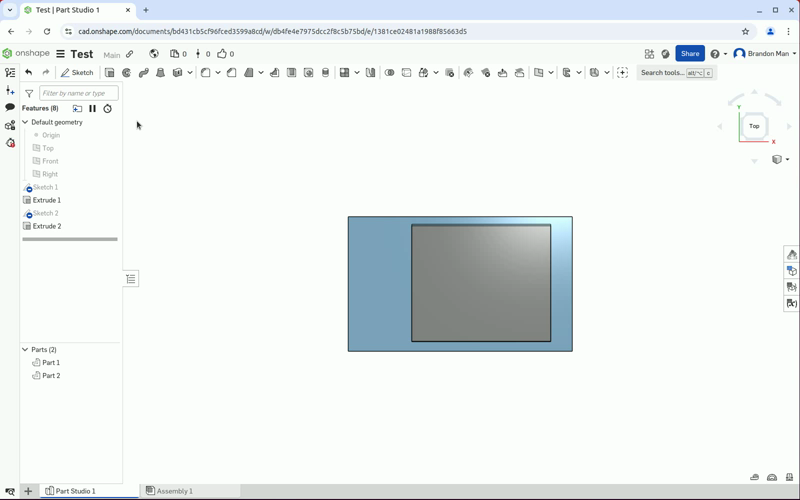
key(shift+h)
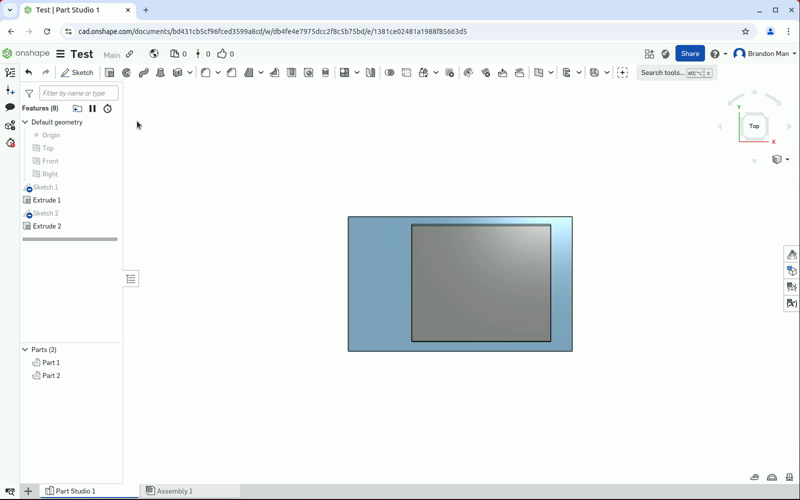
key(shift+h)
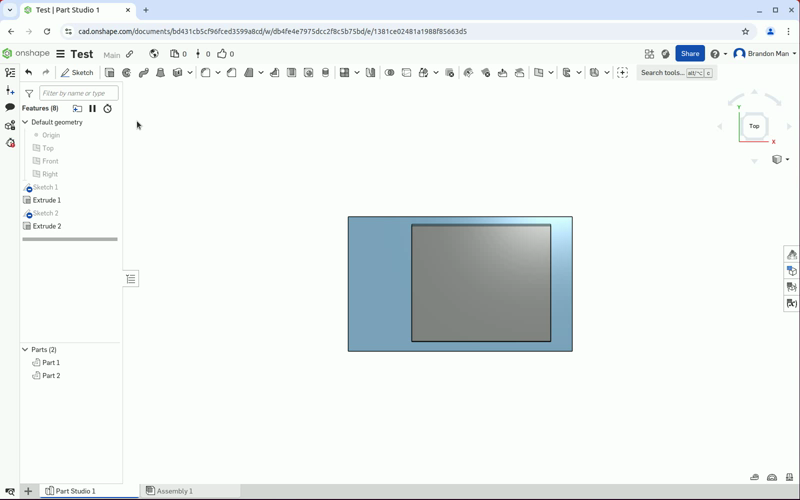
mouse_move(73, 189)
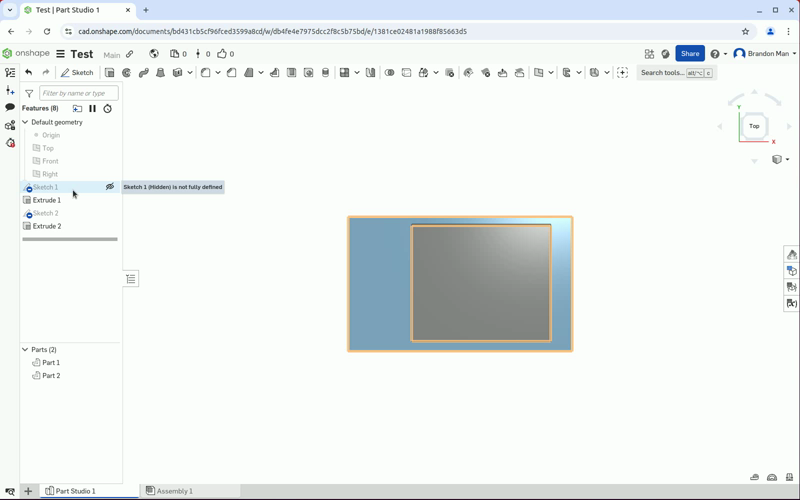
click(73, 189)
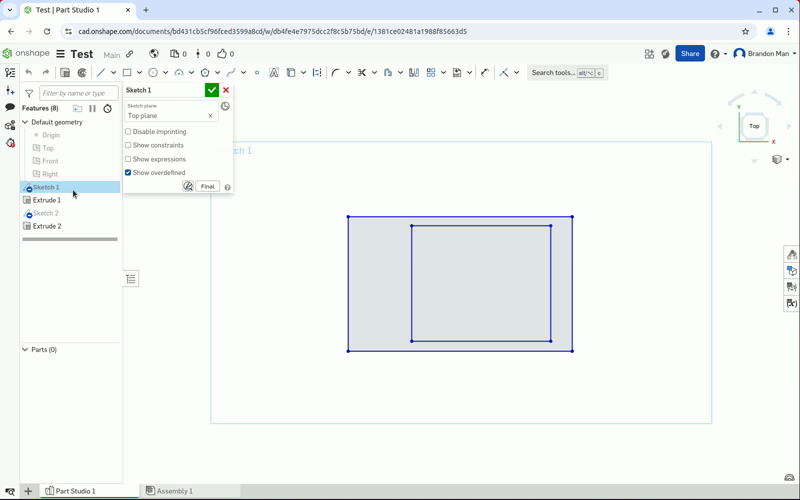
mouse_move(229, 92)
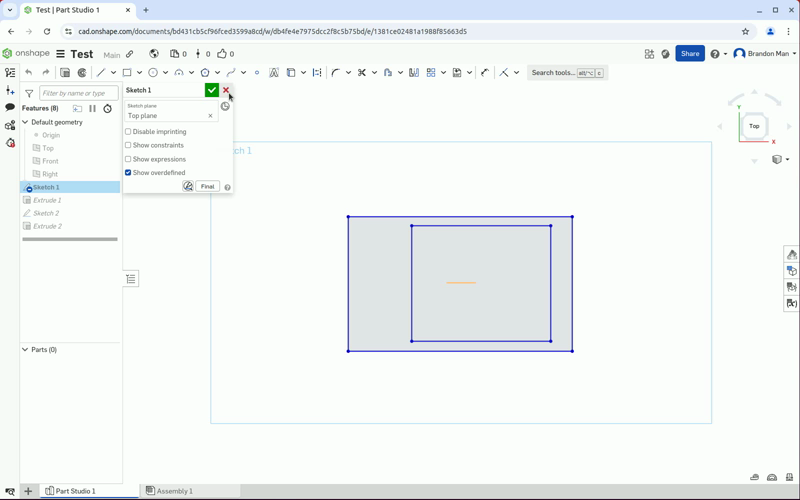
click(229, 92)
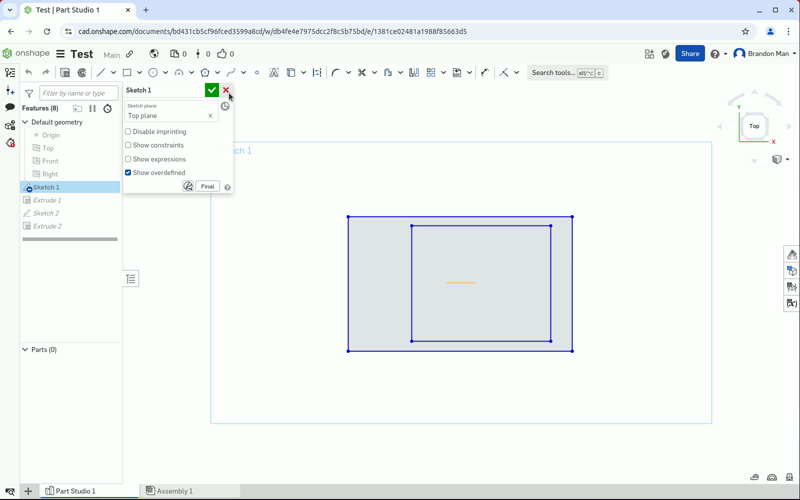
key(shift+s)
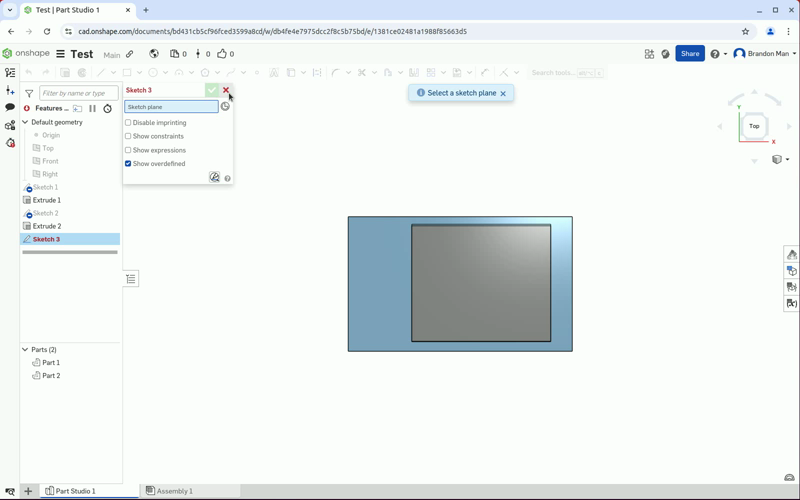
mouse_move(73, 150)
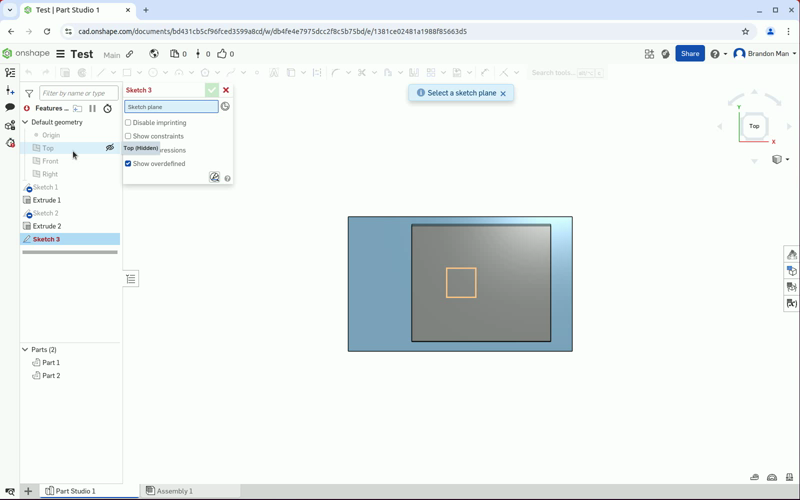
click(73, 150)
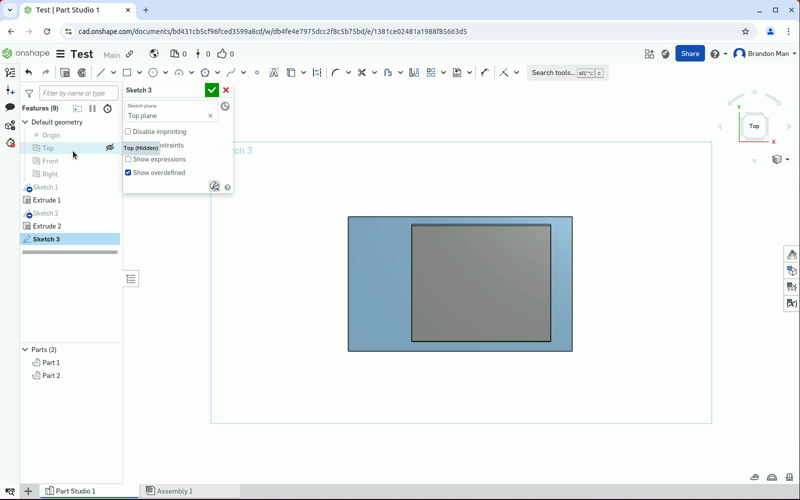
mouse_move(73, 352)
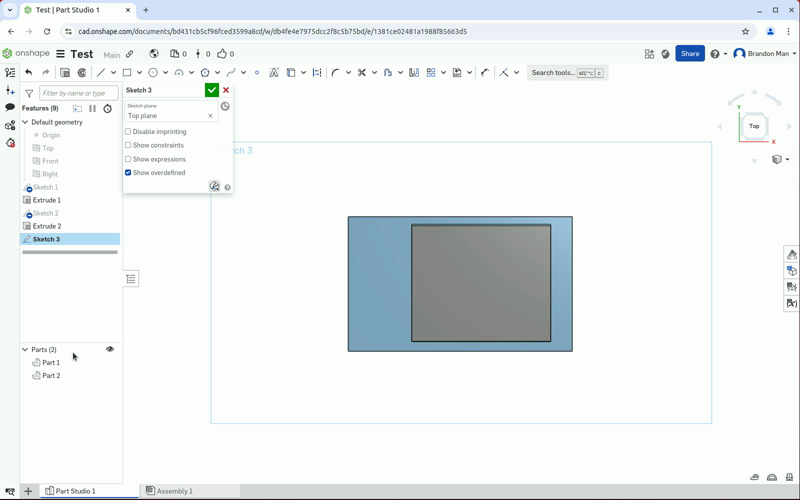
key(y)
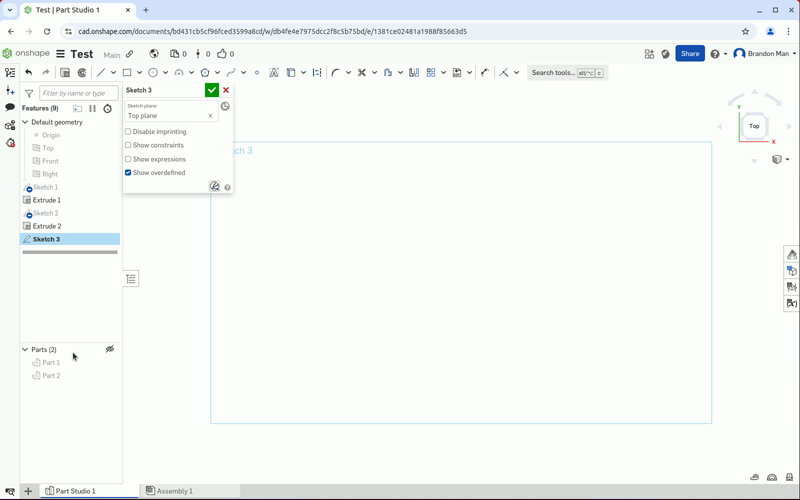
key(l)
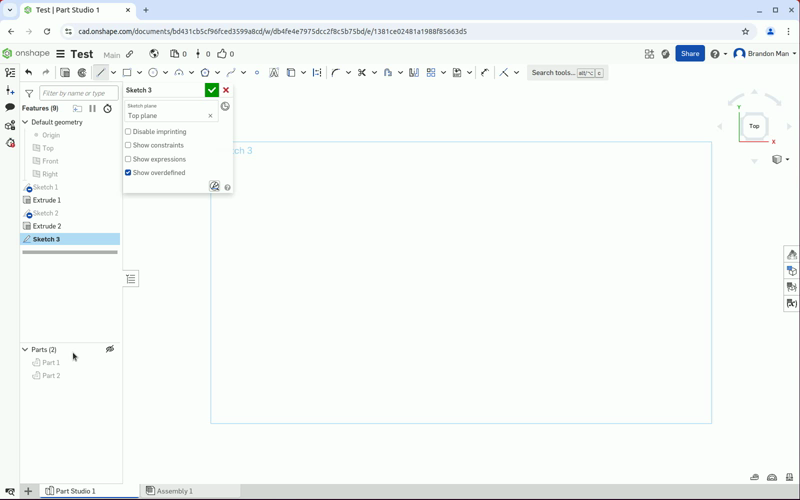
key_down(shift)
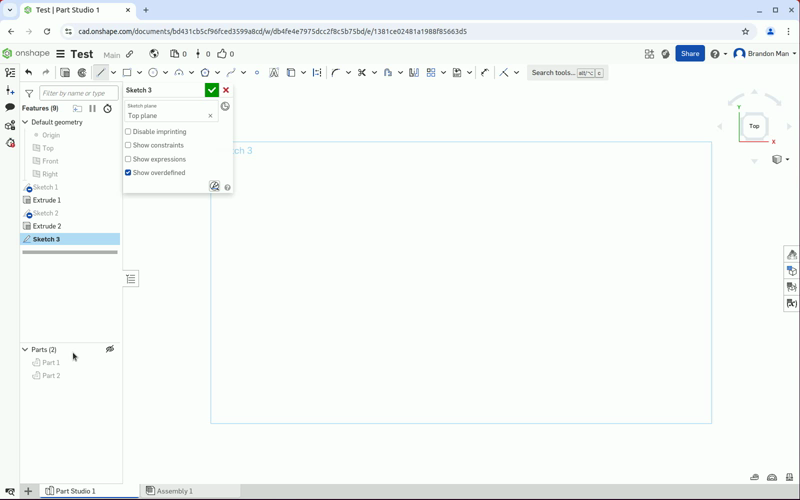
mouse_move(411, 341)
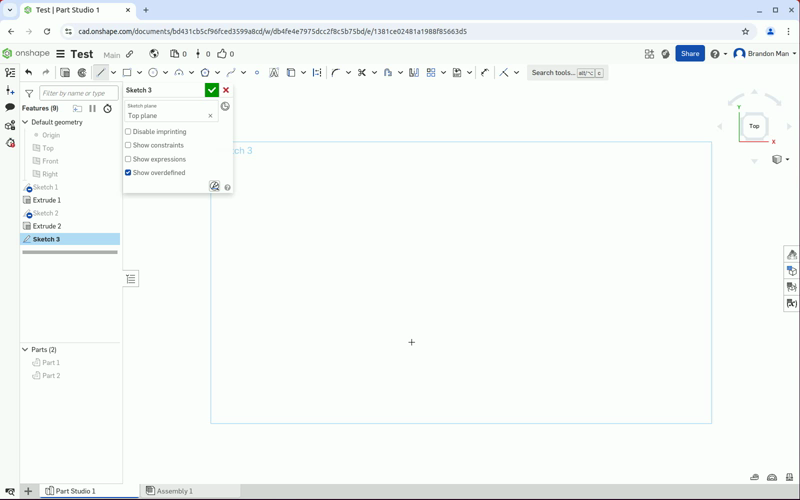
click(411, 341)
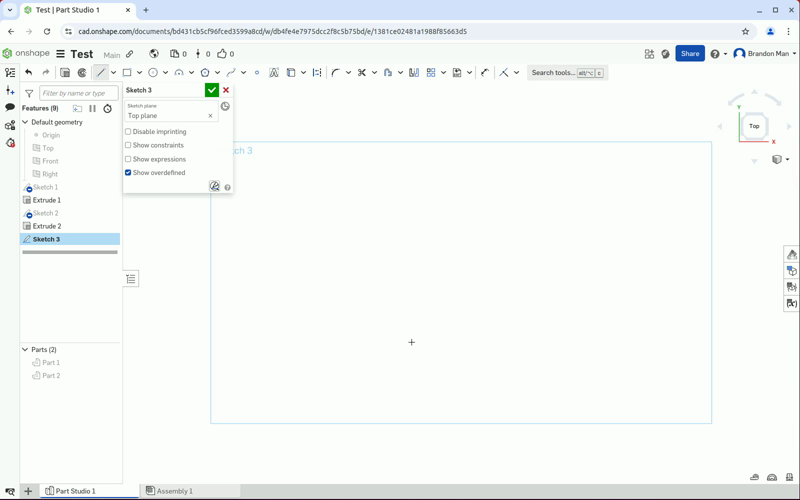
key_up(shift)
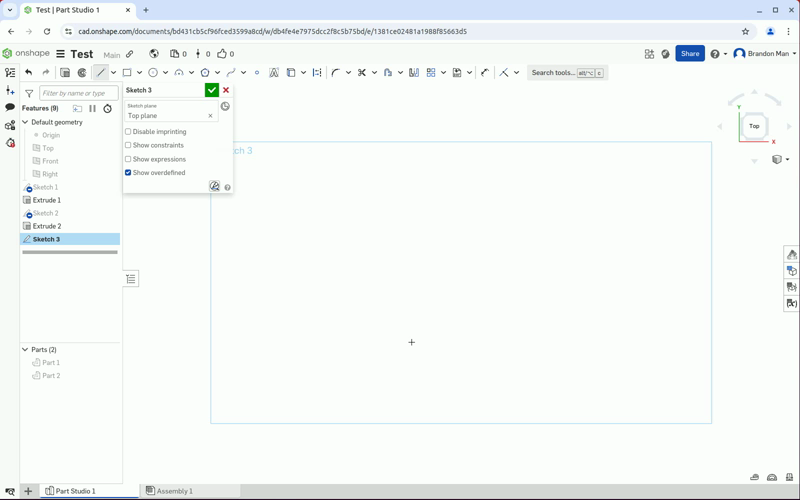
key_down(shift)
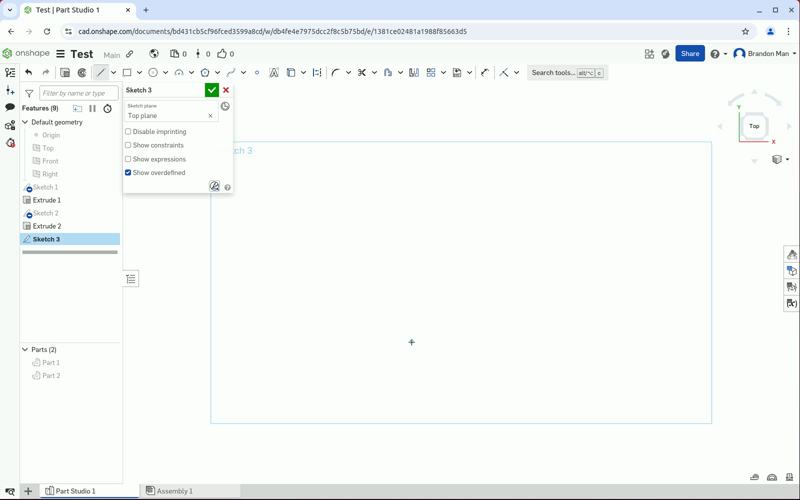
mouse_move(550, 341)
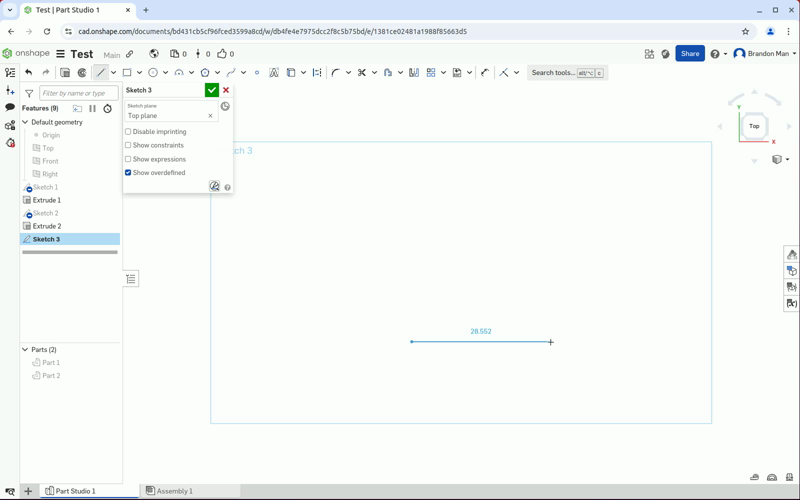
click(550, 341)
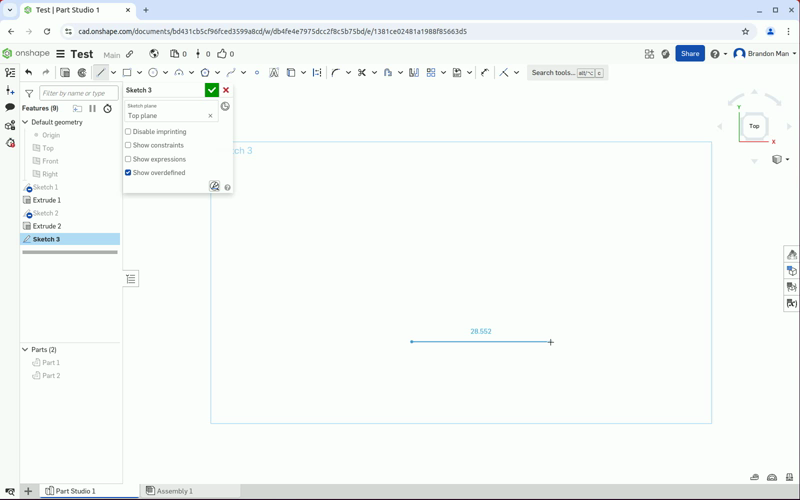
key_up(shift)
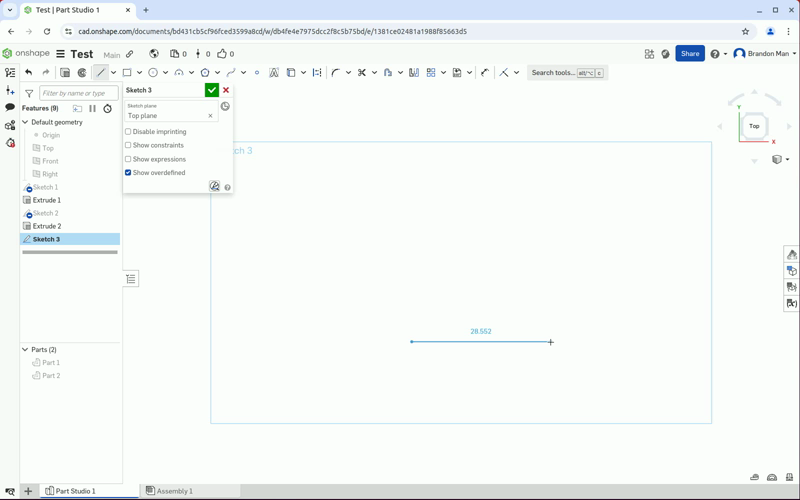
key_down(shift)
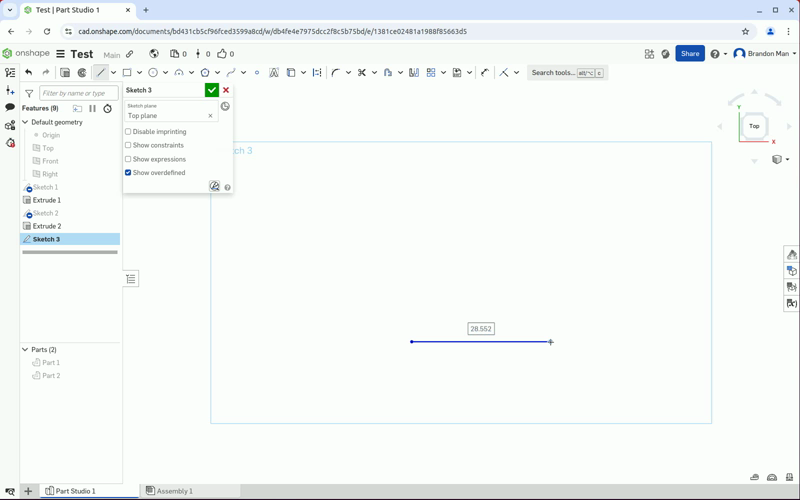
mouse_move(550, 224)
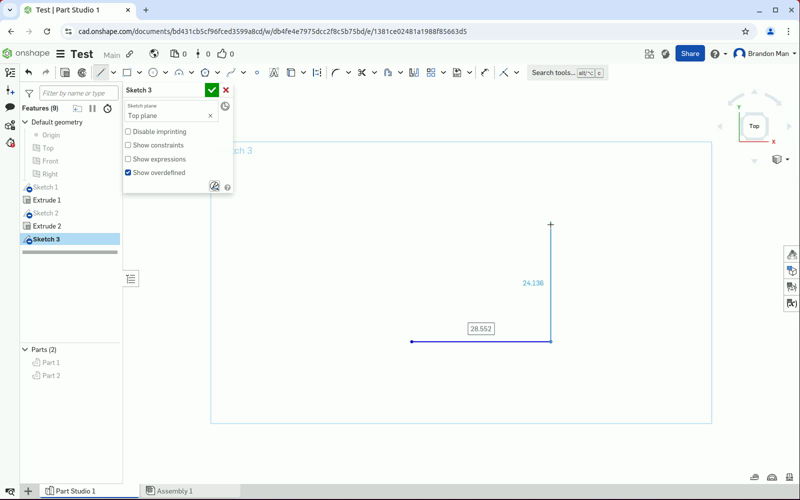
click(550, 224)
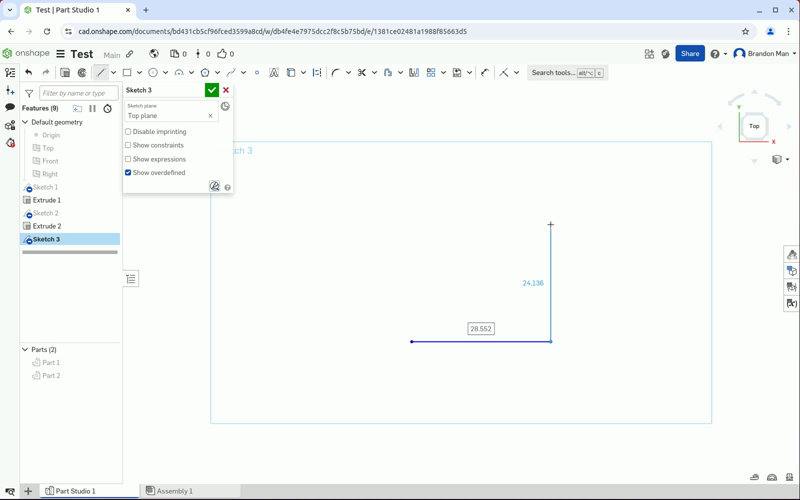
key_up(shift)
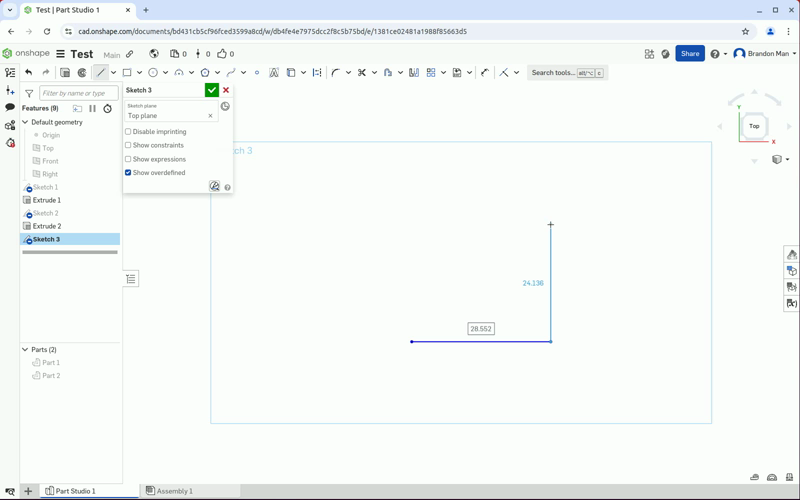
key_down(shift)
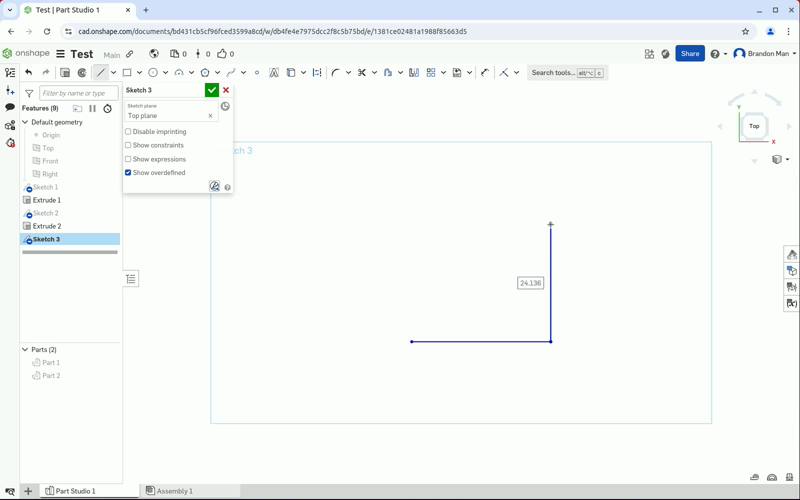
mouse_move(411, 224)
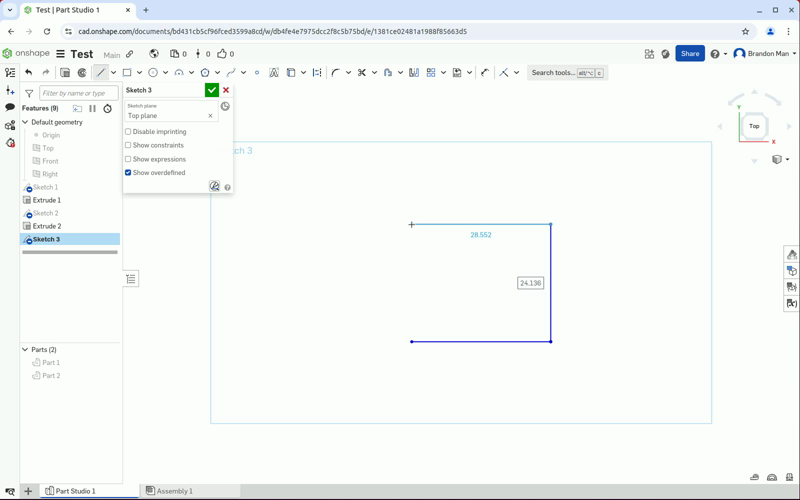
click(411, 224)
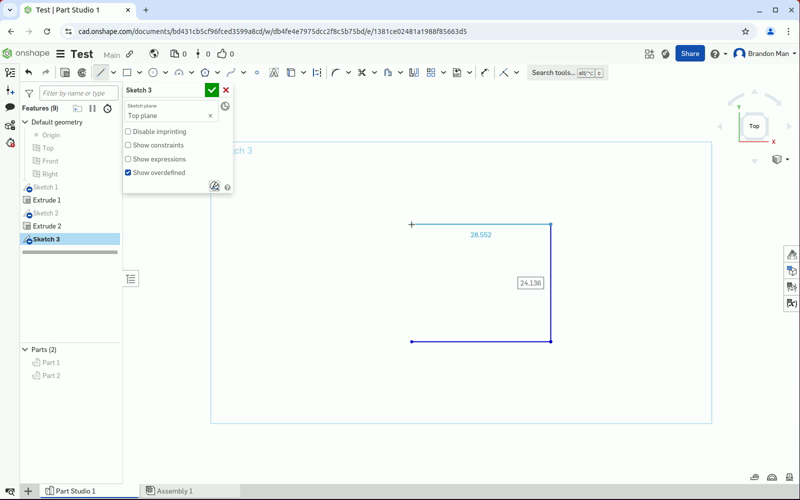
key_up(shift)
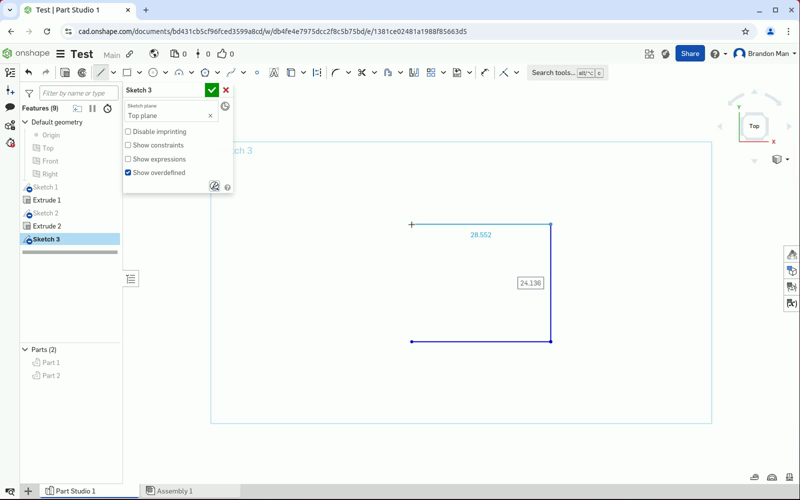
key_down(shift)
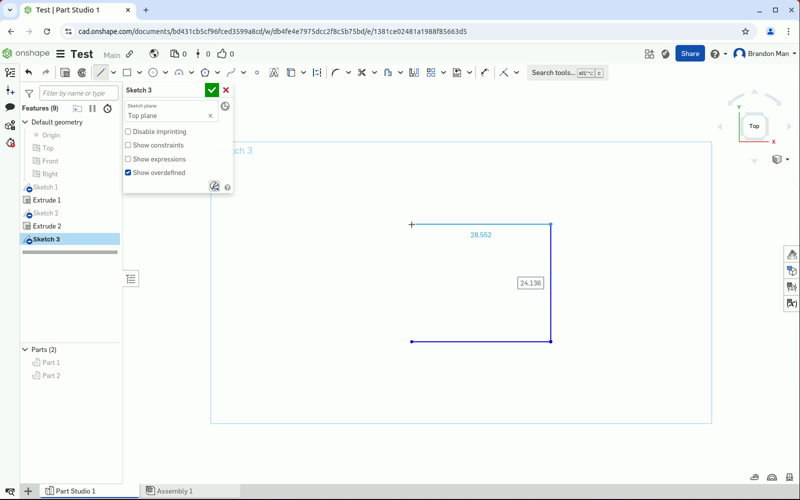
mouse_move(411, 341)
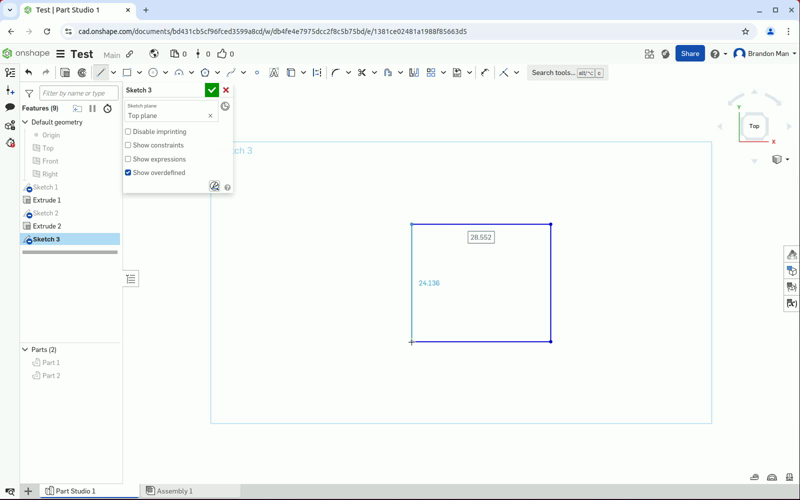
key_up(shift)
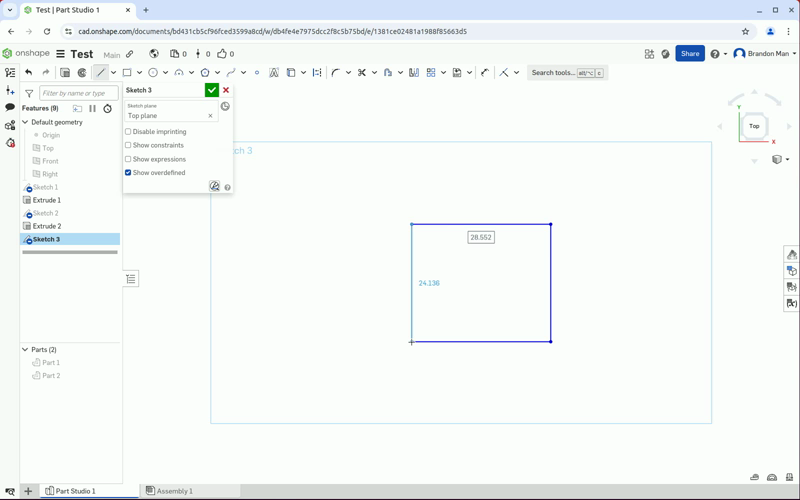
click(411, 341)
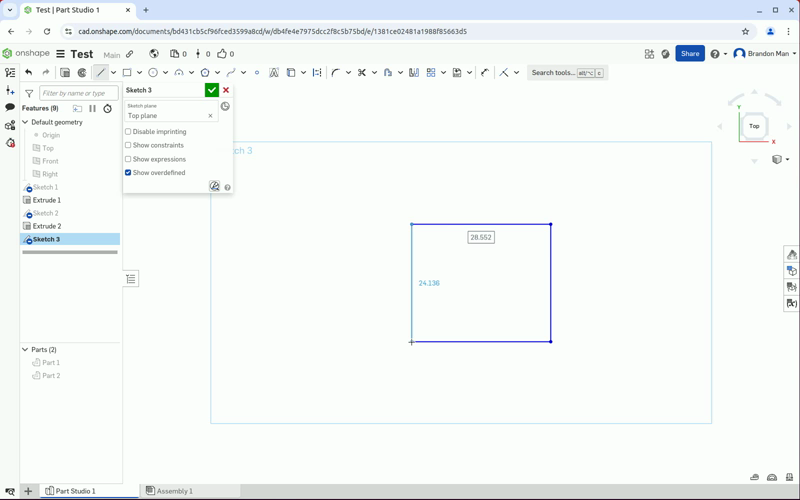
key(esc)
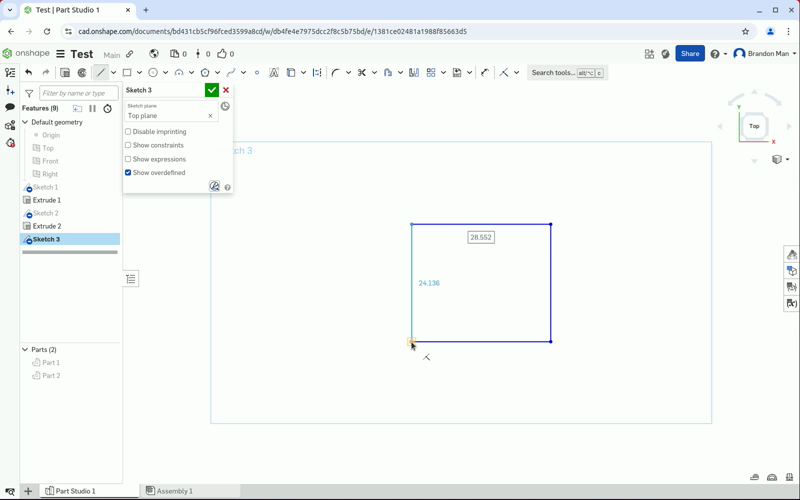
mouse_move(504, 299)
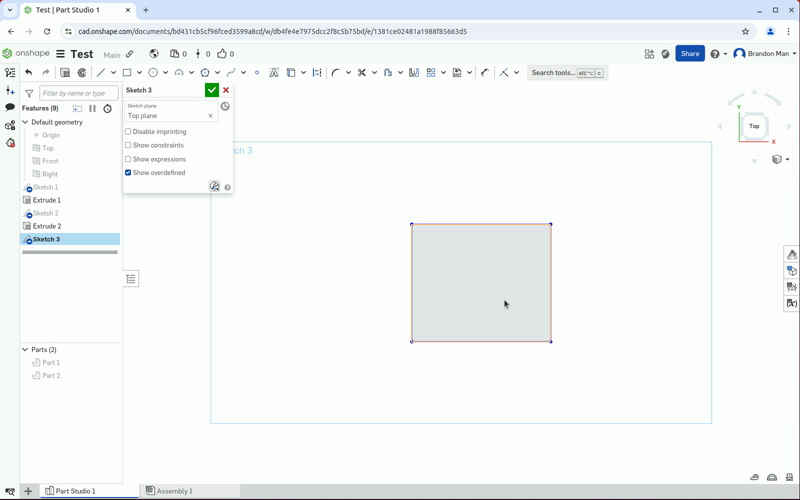
click(504, 299)
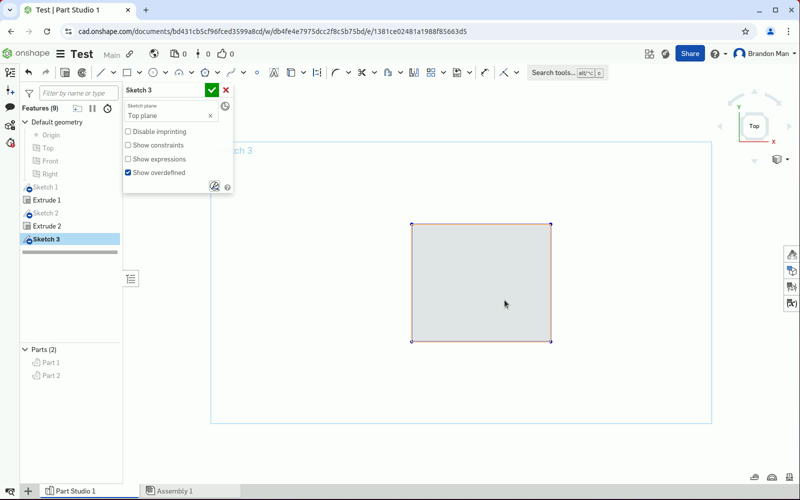
mouse_move(73, 352)
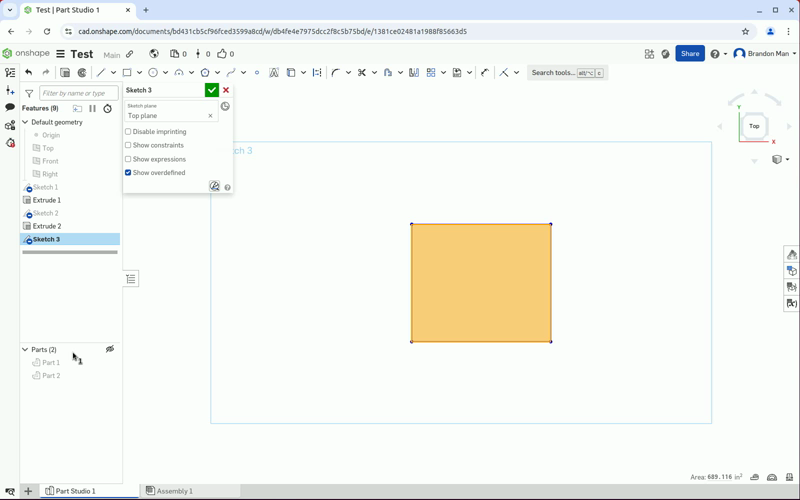
key(shift+y)
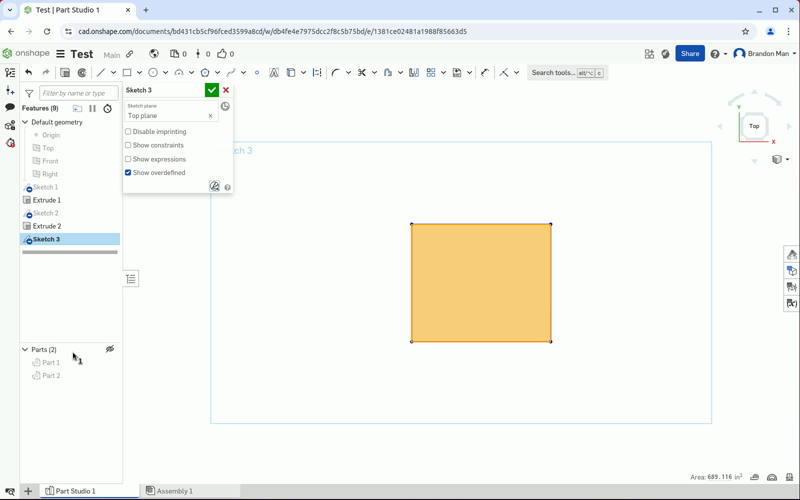
key(shift+e)
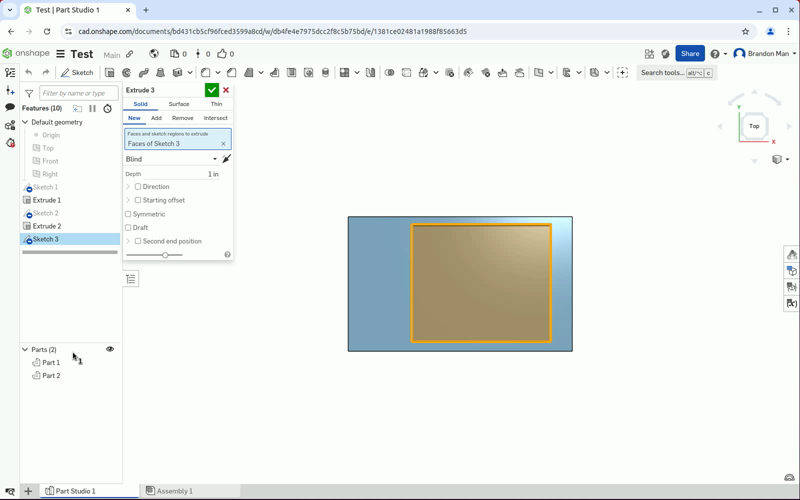
mouse_move(143, 106)
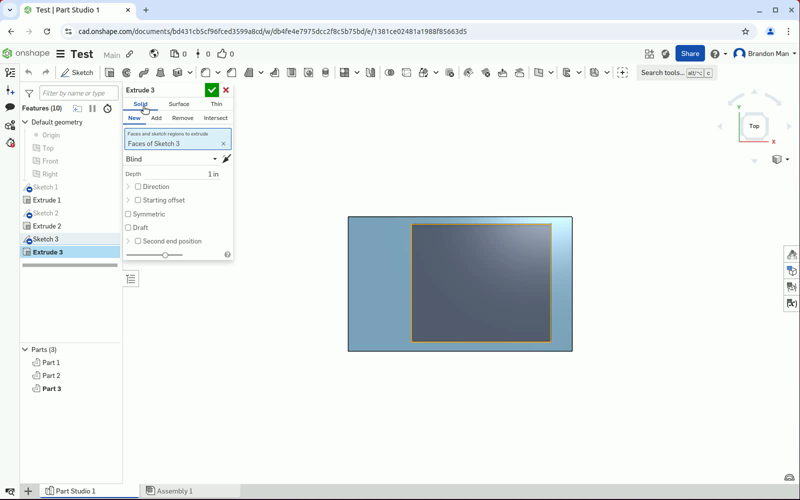
click(143, 106)
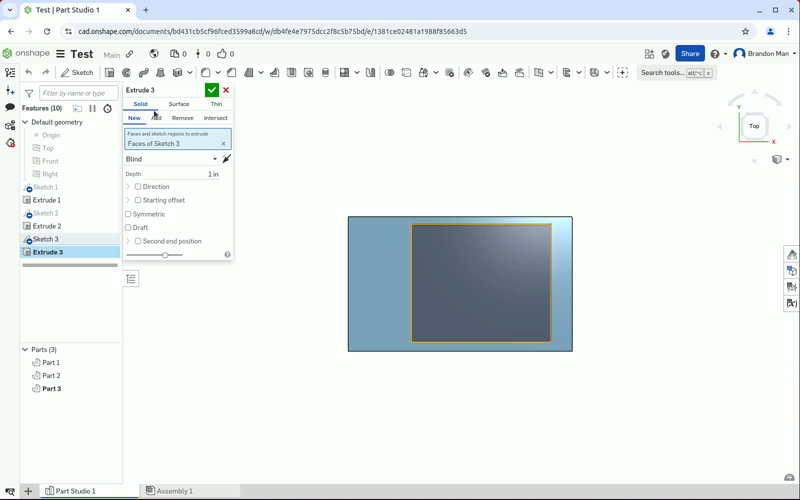
mouse_move(186, 120)
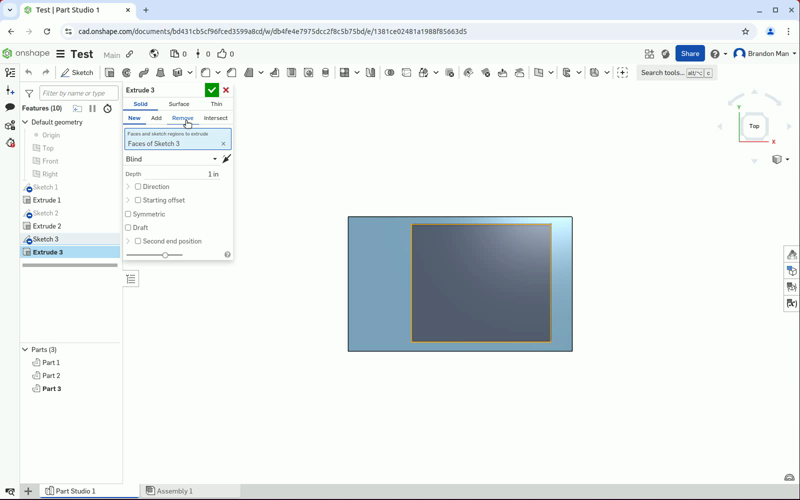
click(186, 120)
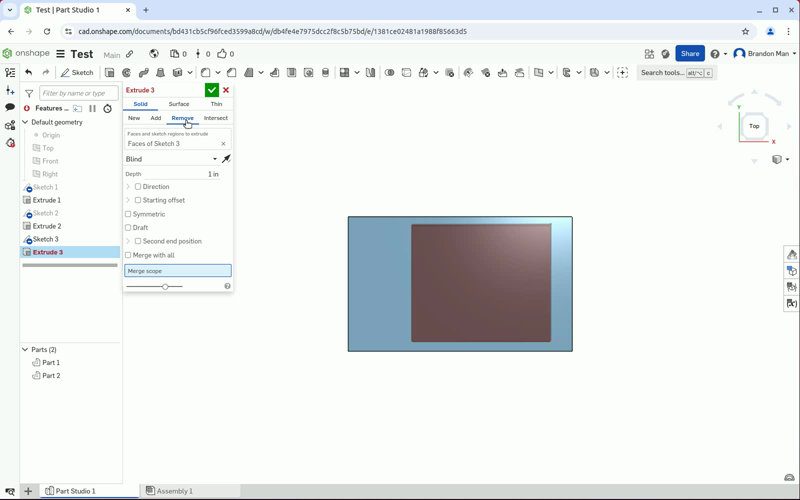
key(tab, 4)
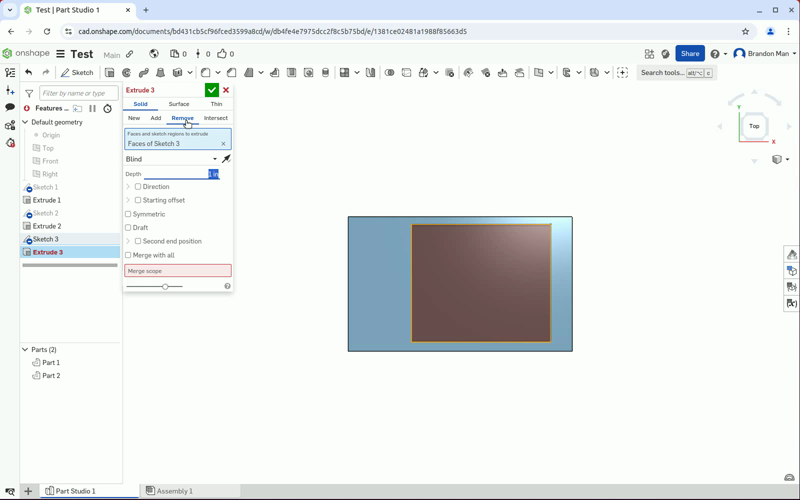
text(0.963)
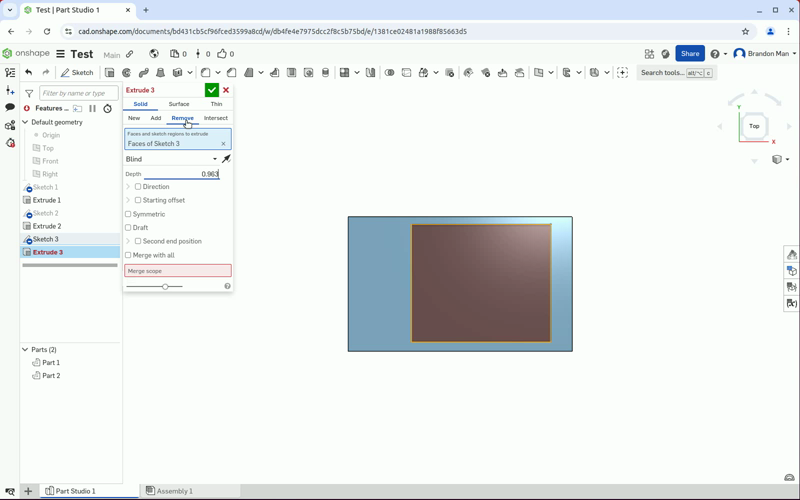
key(tab, 6)
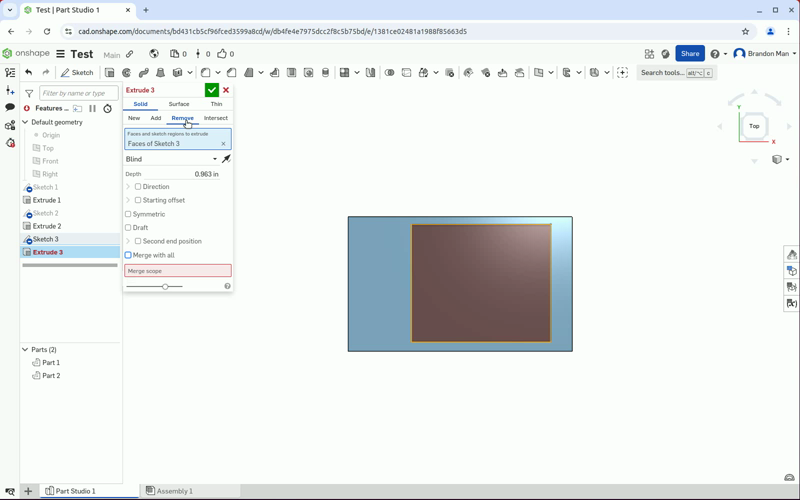
key(space)
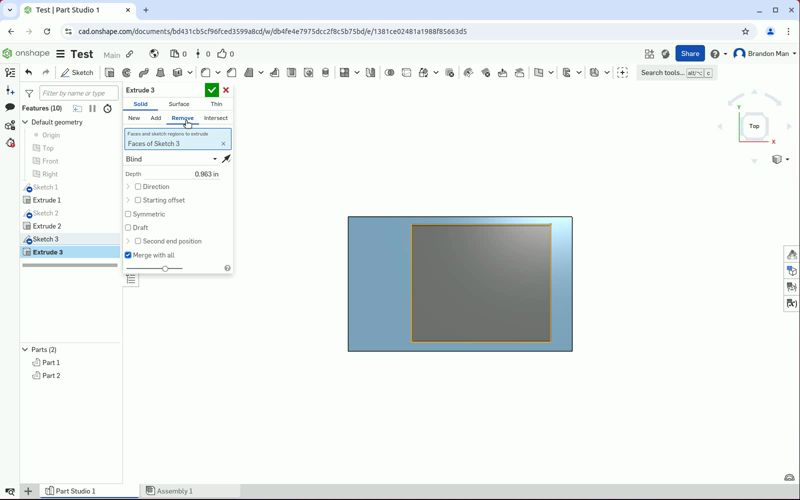
key(enter)
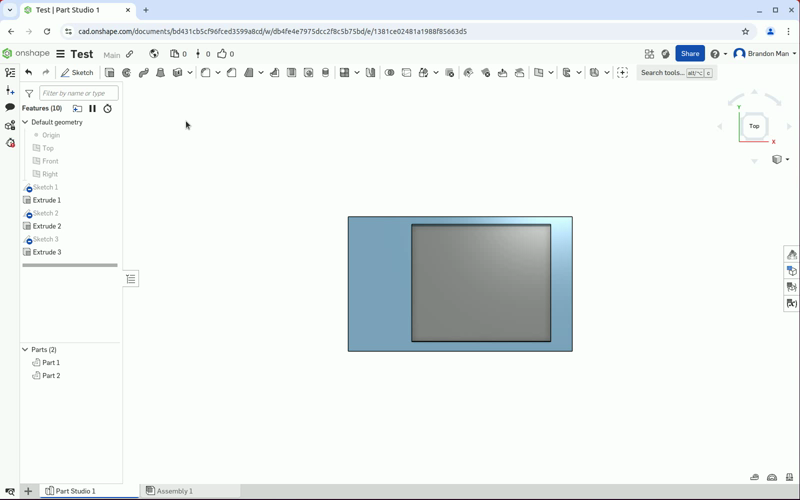
key(shift+h)
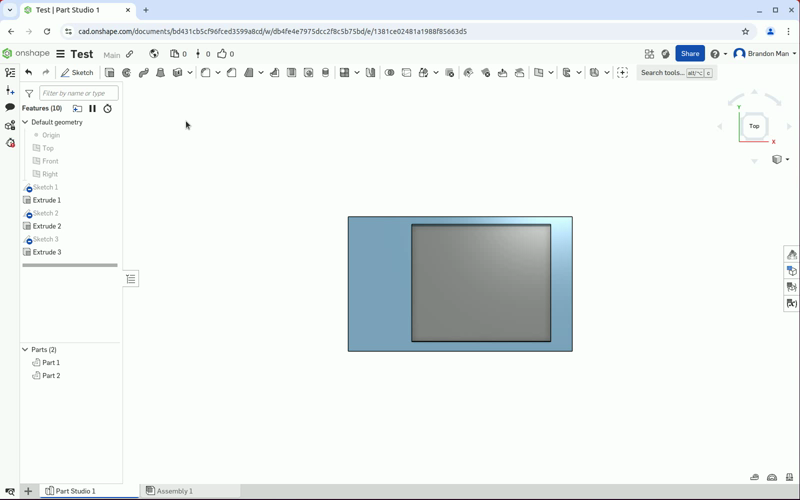
key(shift+h)
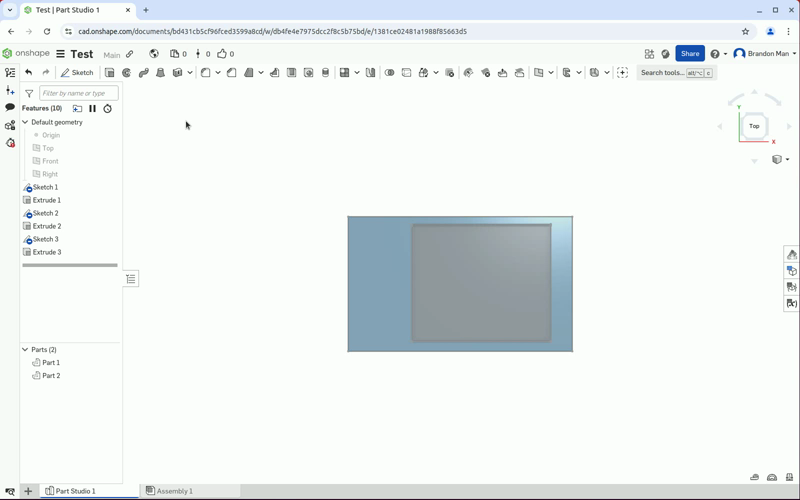
key(shift+7)
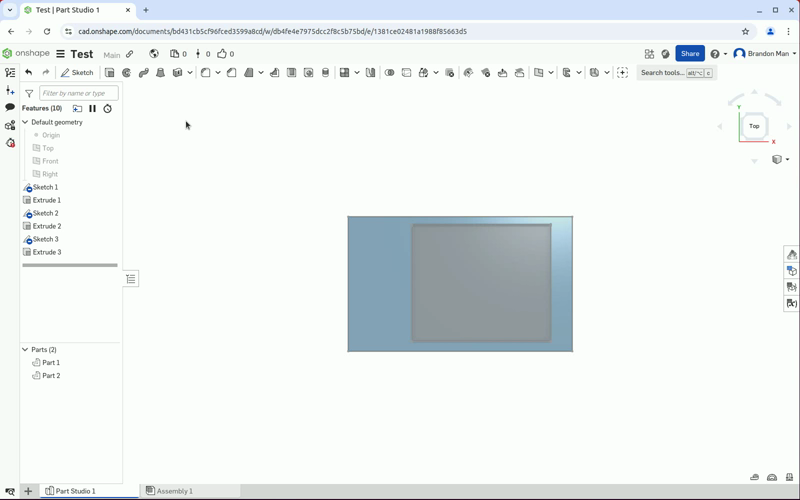
key(up, 3)
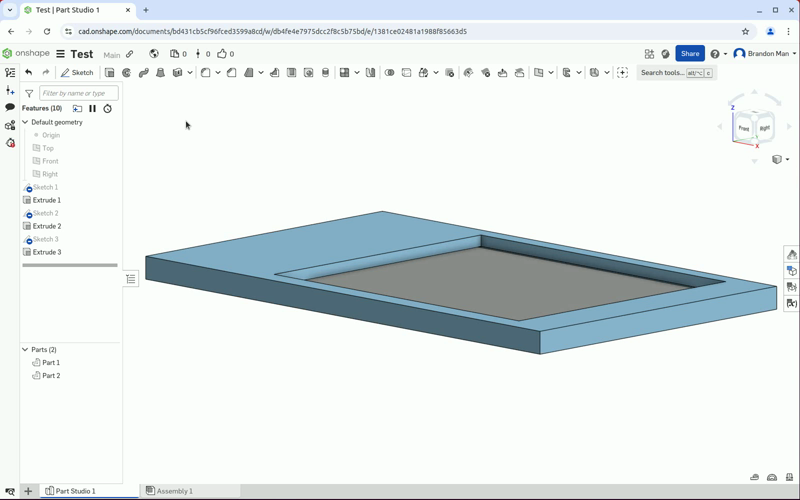
key(left, 3)
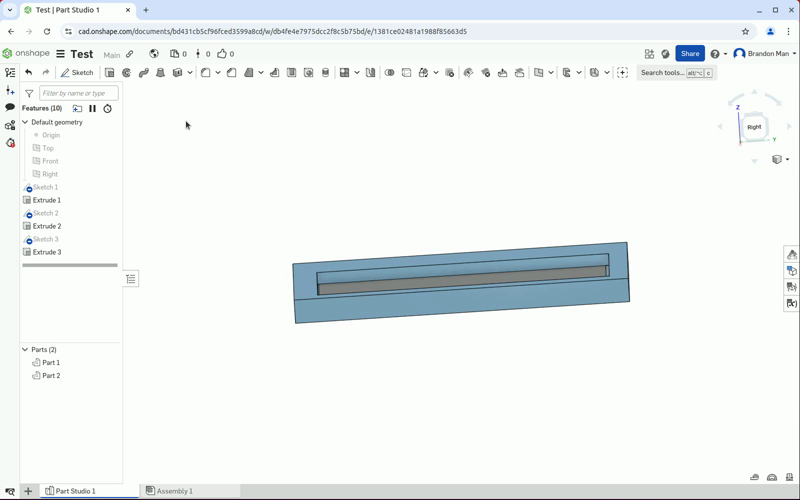
key(right, 3)
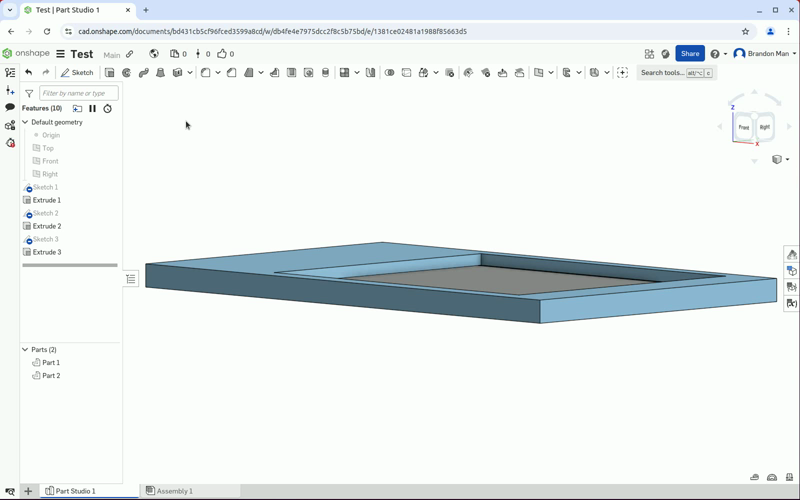
key(down, 3)
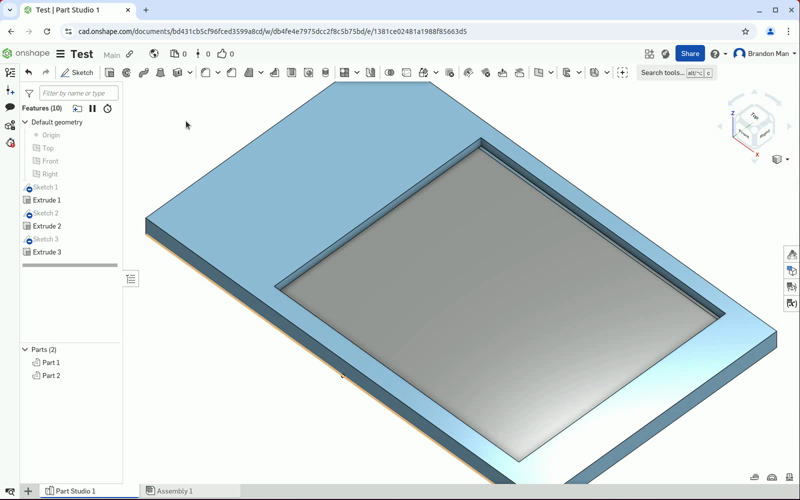
mouse_move(73, 189)
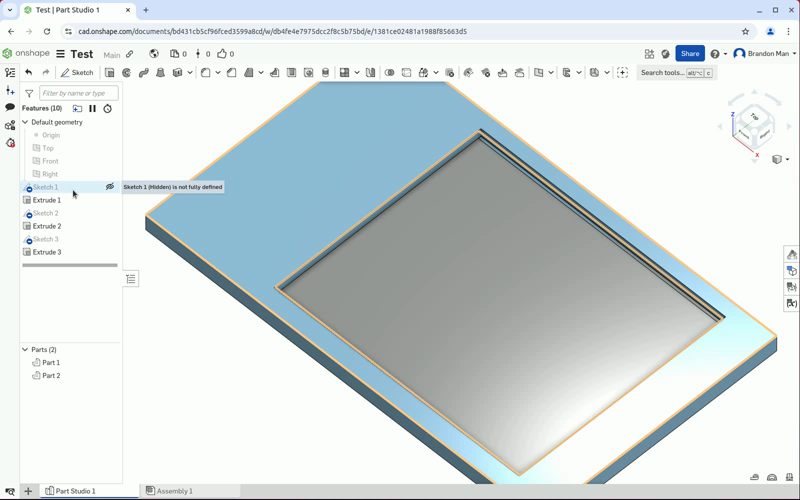
click(73, 189)